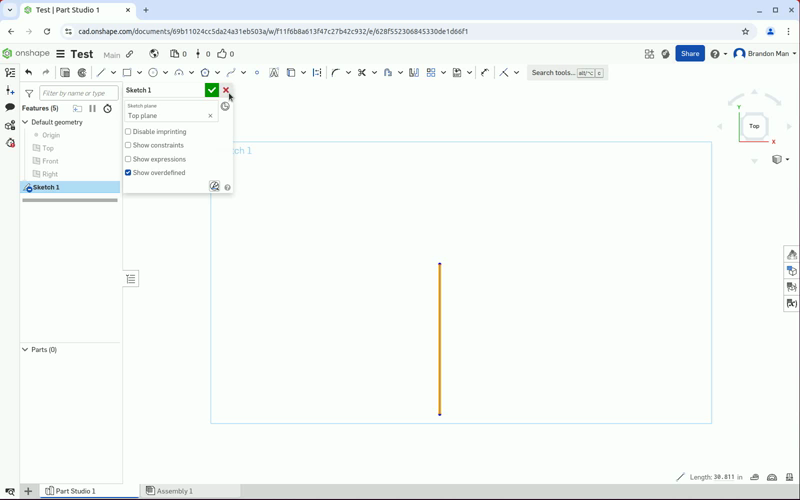
key(shift+h)
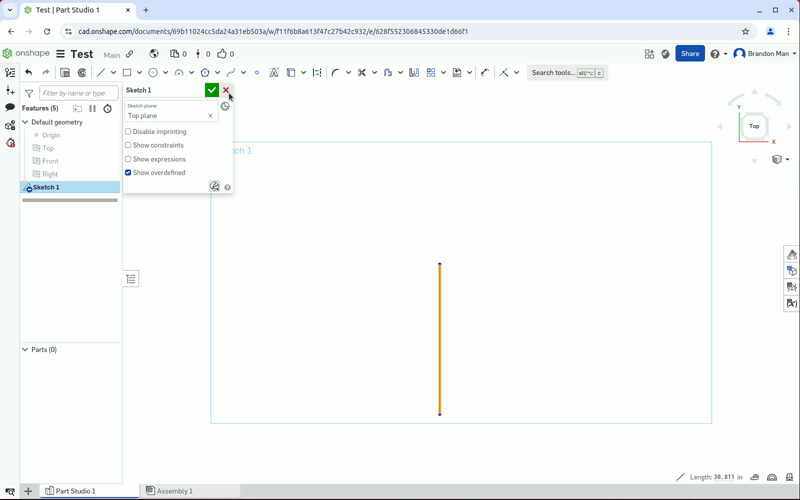
key(shift+s)
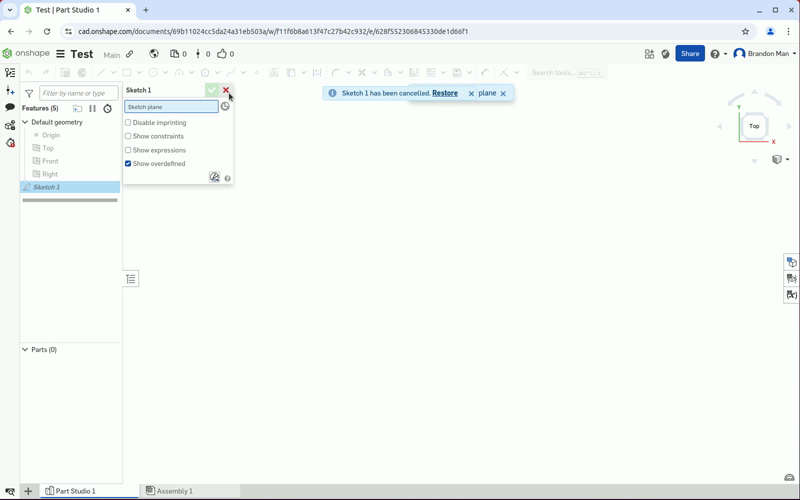
mouse_move(73, 150)
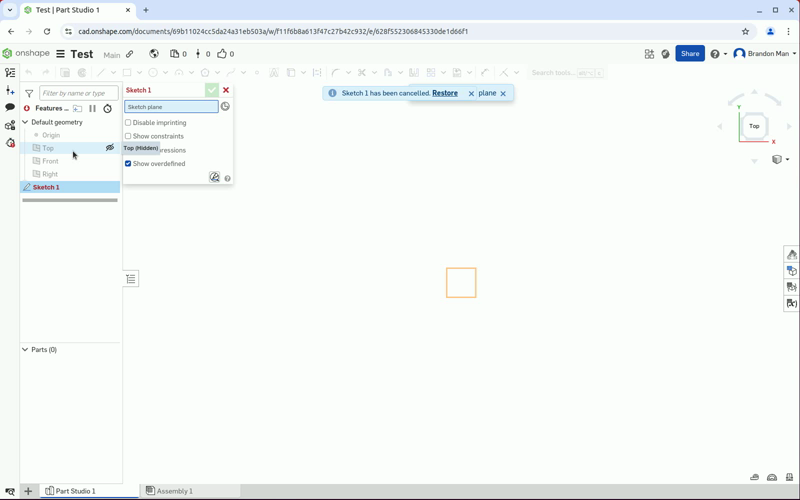
click(73, 150)
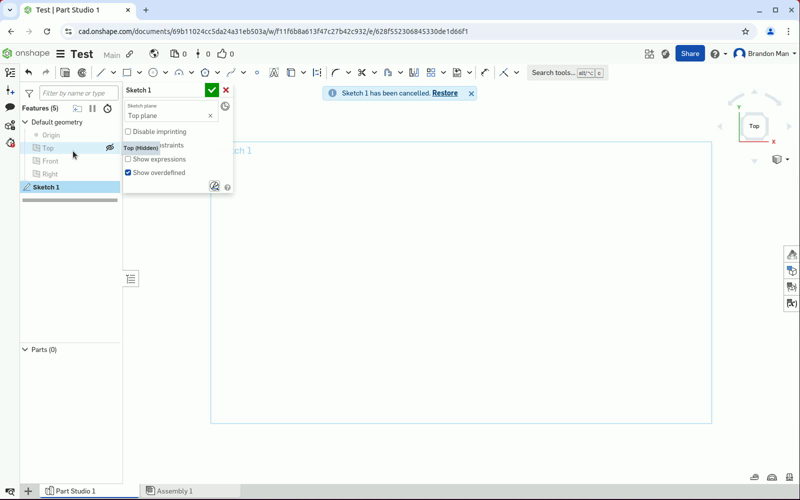
mouse_move(73, 352)
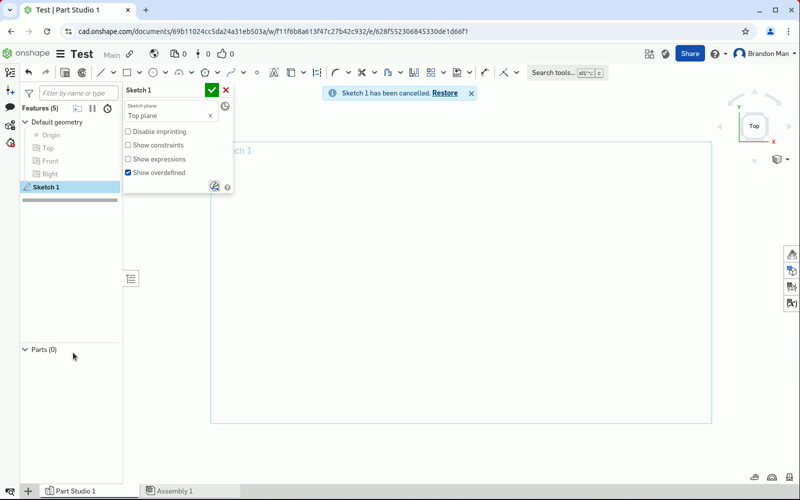
key(y)
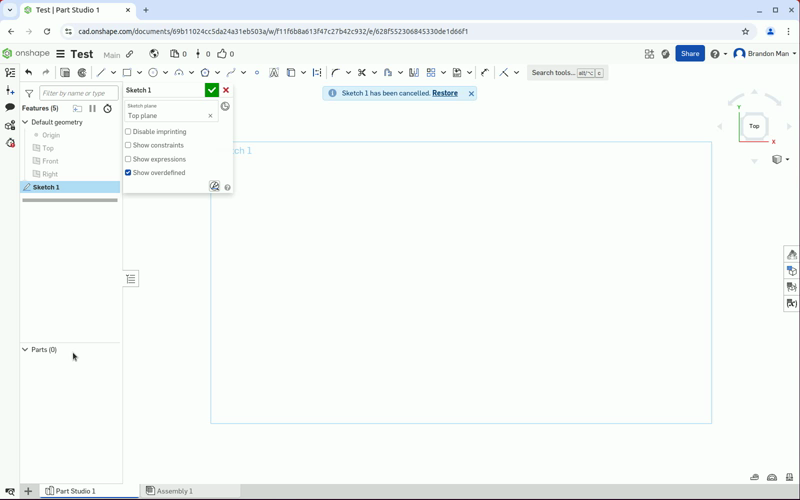
key(a)
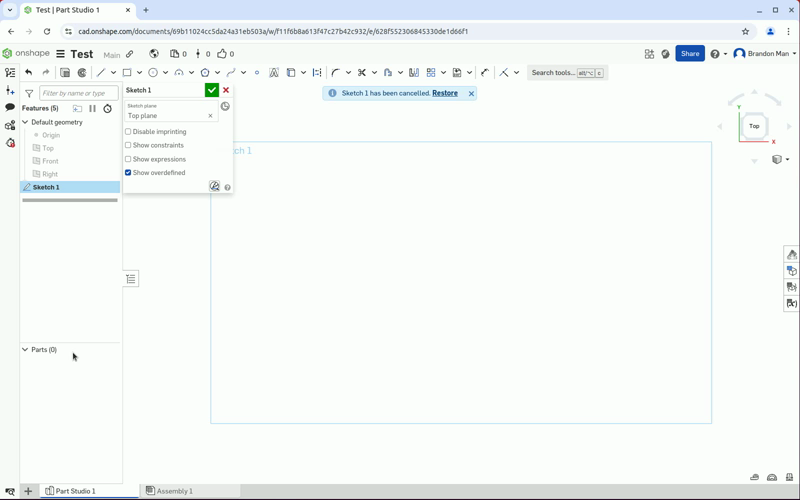
key_down(shift)
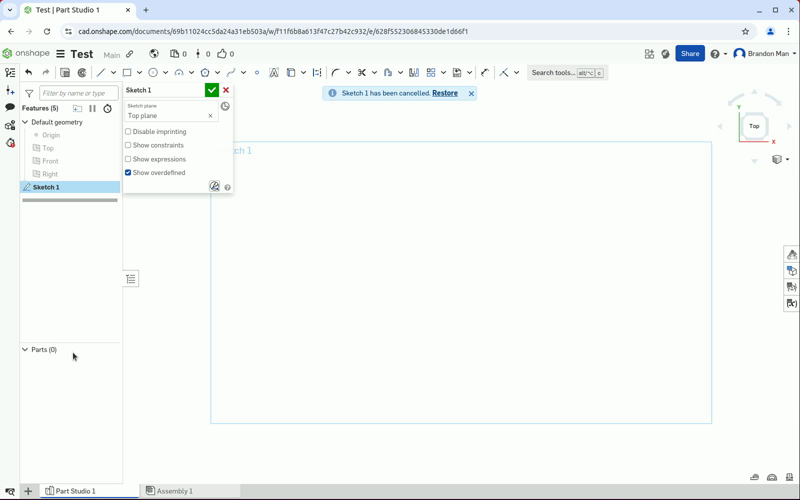
mouse_move(355, 339)
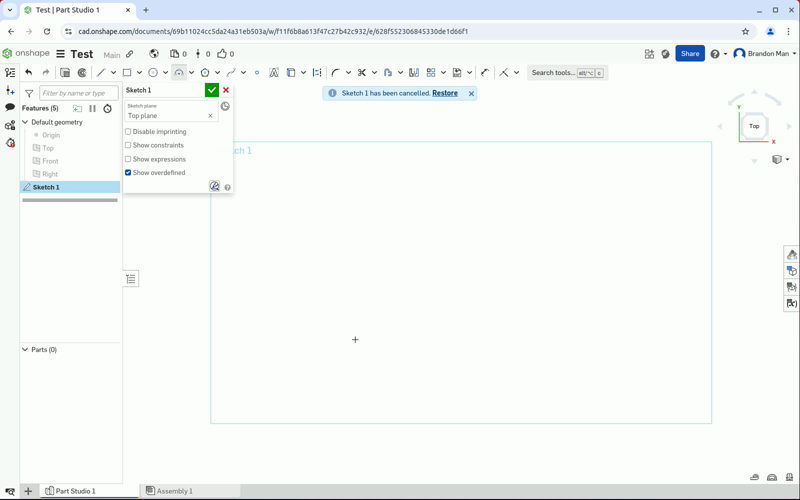
click(355, 339)
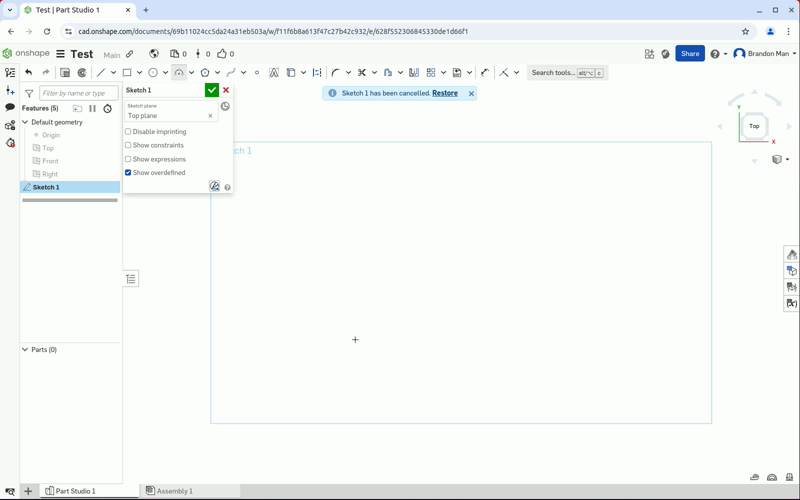
key_up(shift)
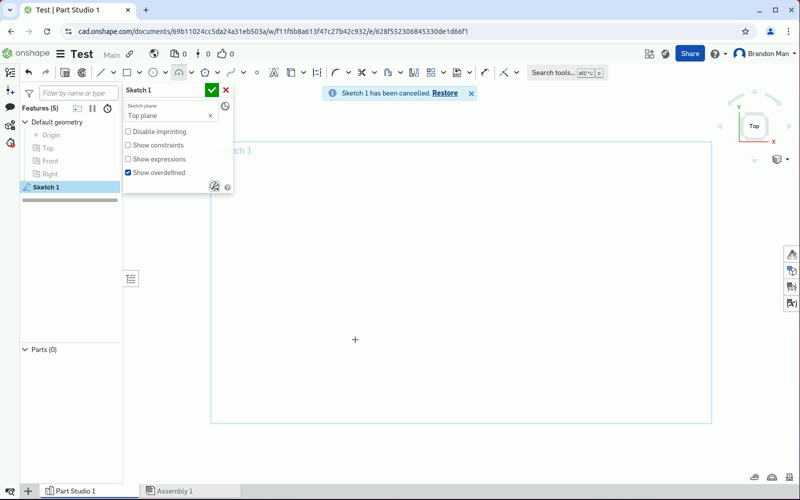
key_down(shift)
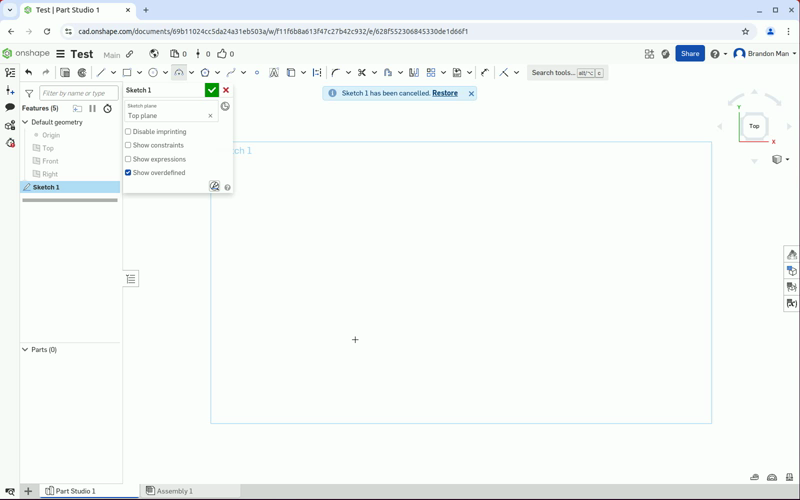
mouse_move(371, 362)
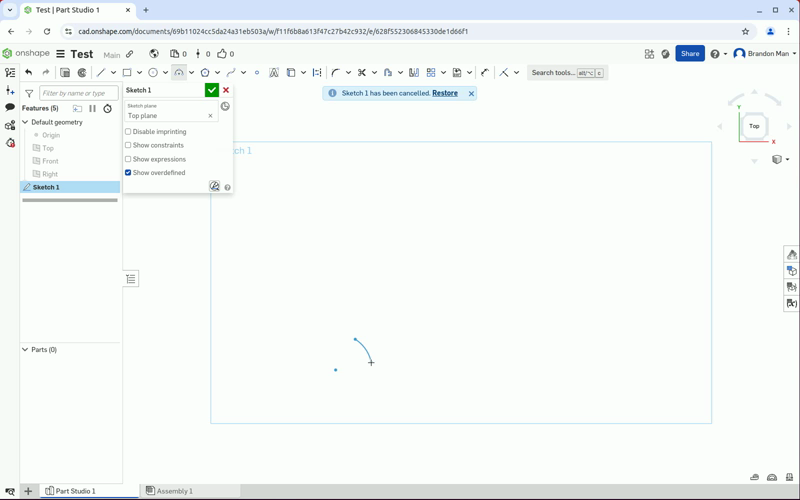
click(371, 362)
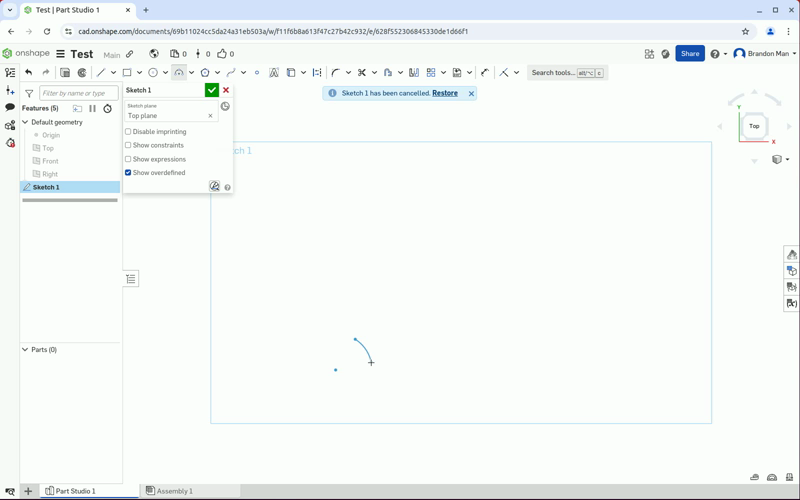
mouse_move(362, 351)
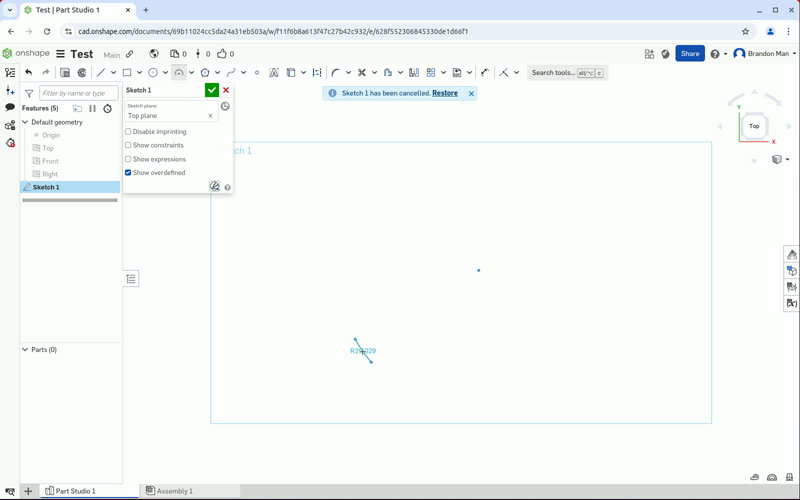
click(362, 351)
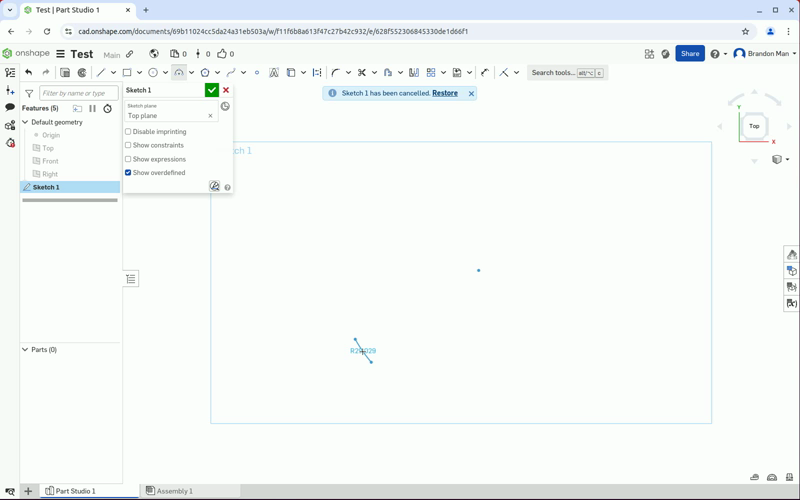
key_up(shift)
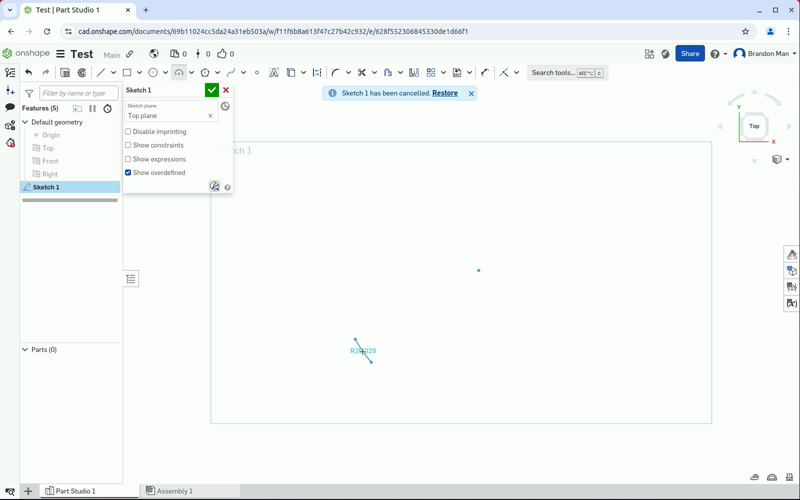
mouse_move(371, 362)
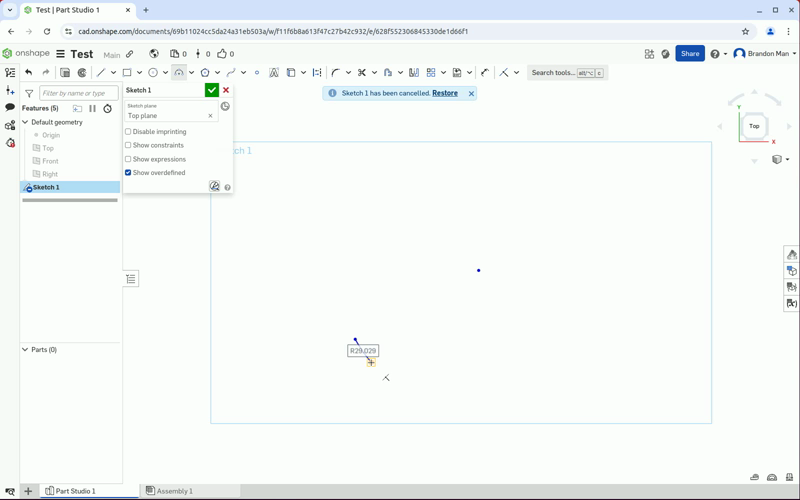
click(371, 362)
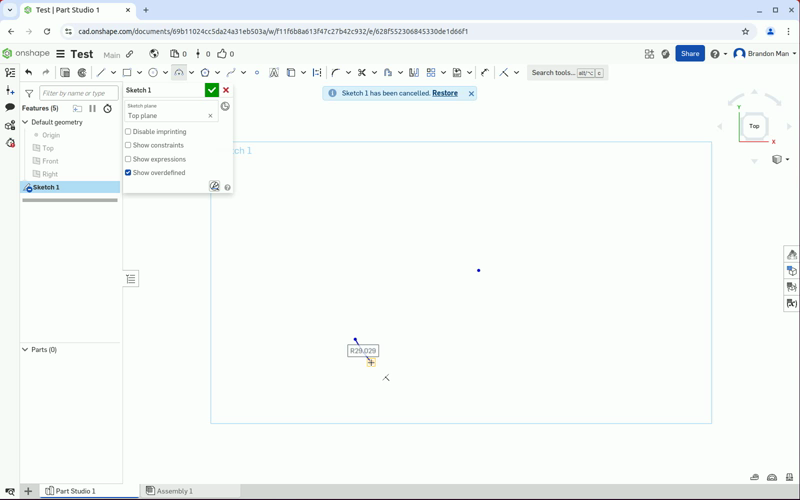
mouse_move(355, 339)
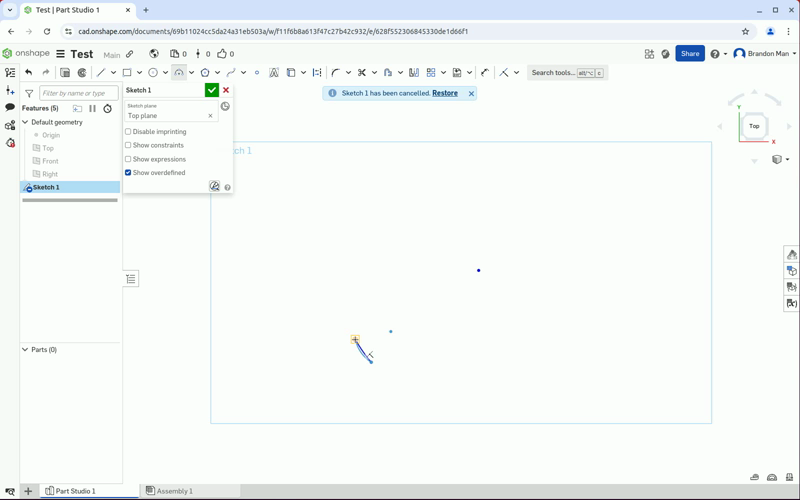
click(355, 339)
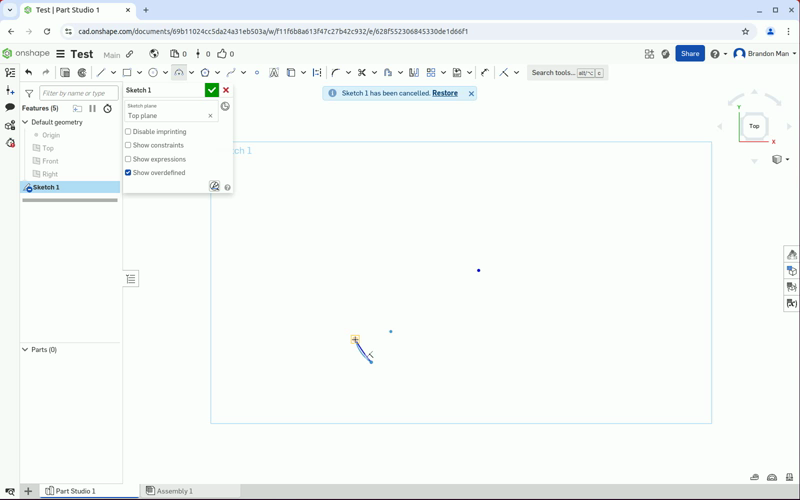
key_down(shift)
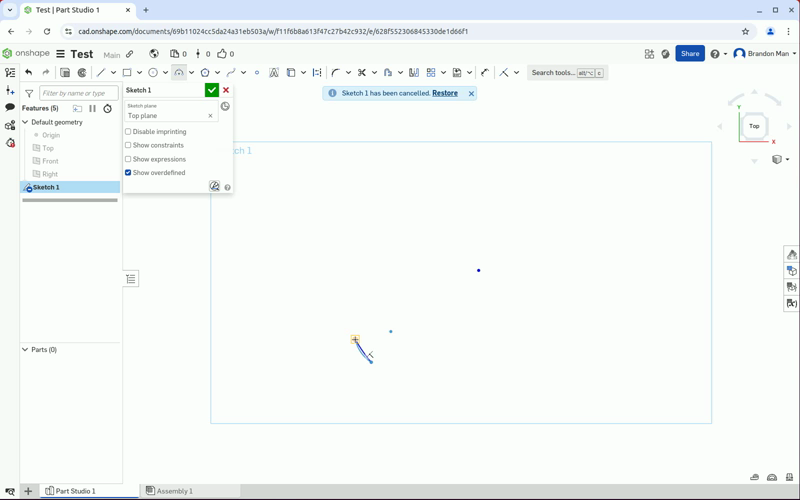
mouse_move(374, 343)
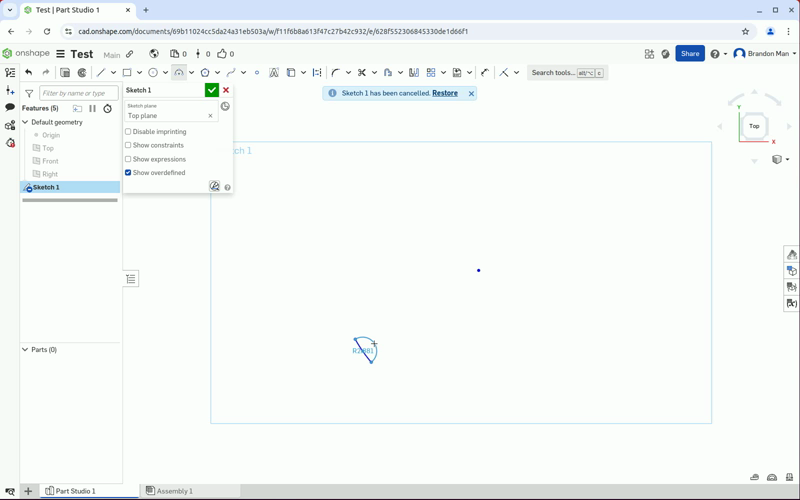
click(374, 343)
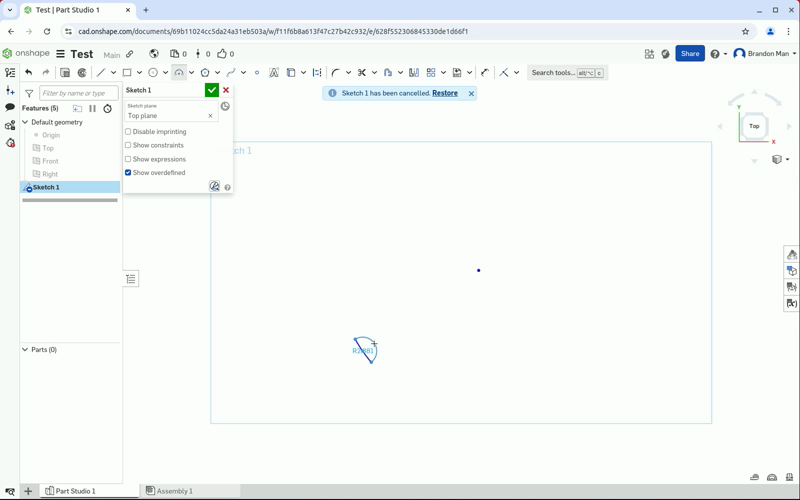
key_up(shift)
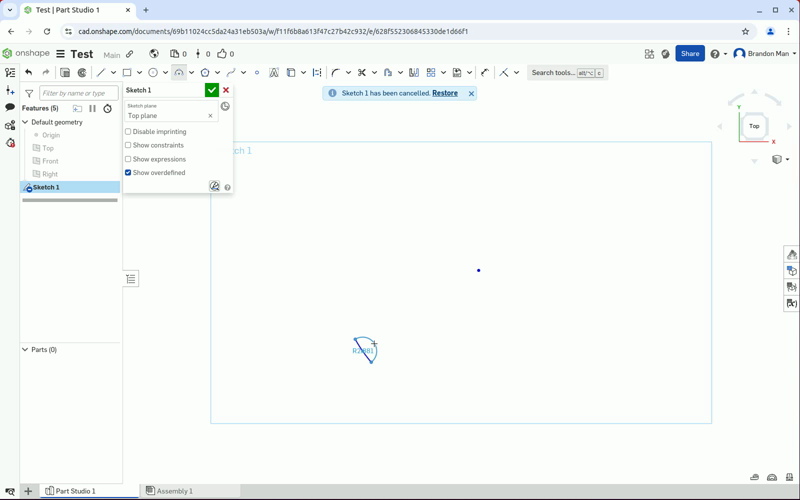
key(esc)
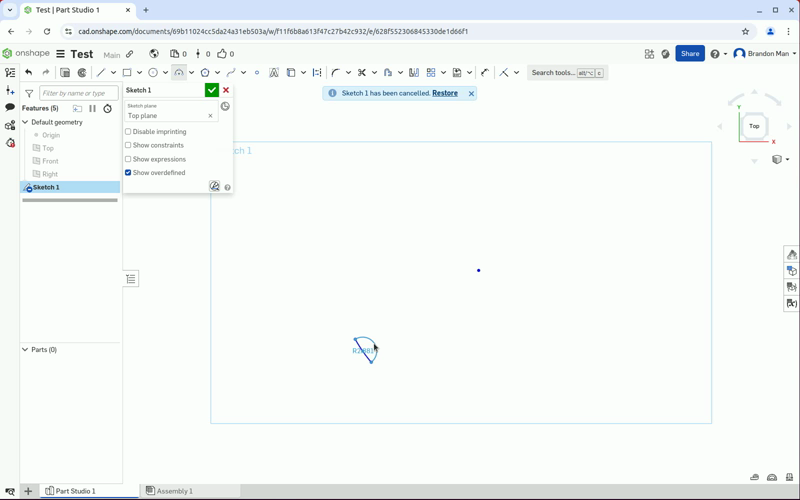
mouse_move(360, 347)
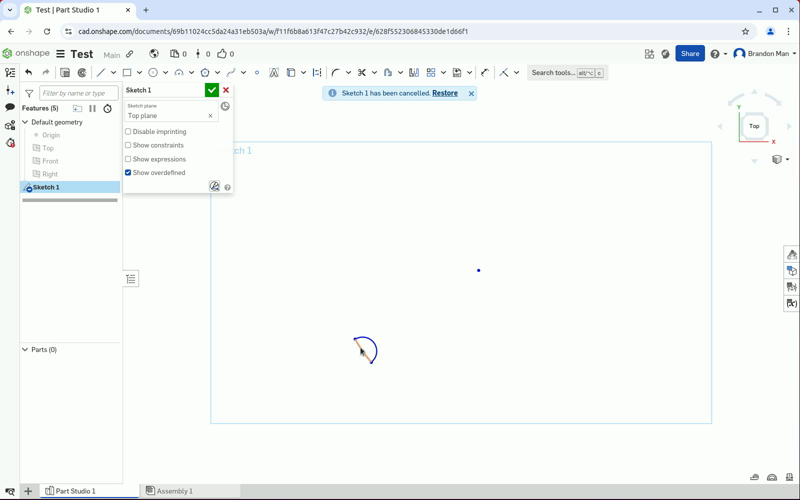
scroll(6)
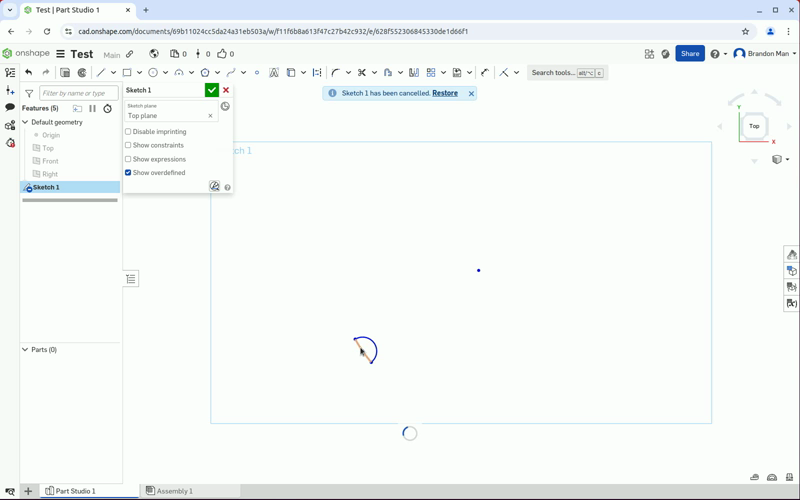
scroll(6)
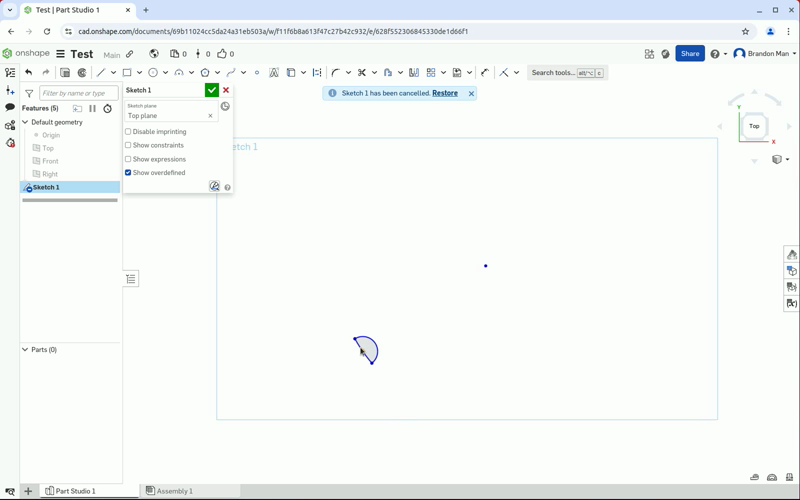
scroll(6)
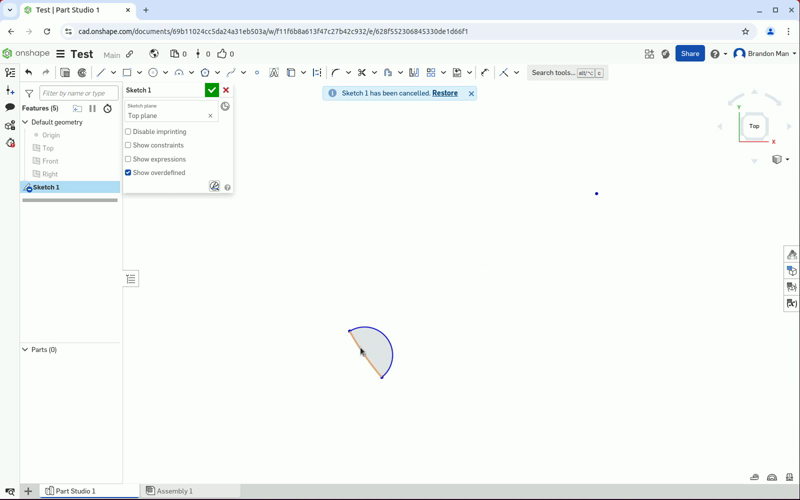
scroll(6)
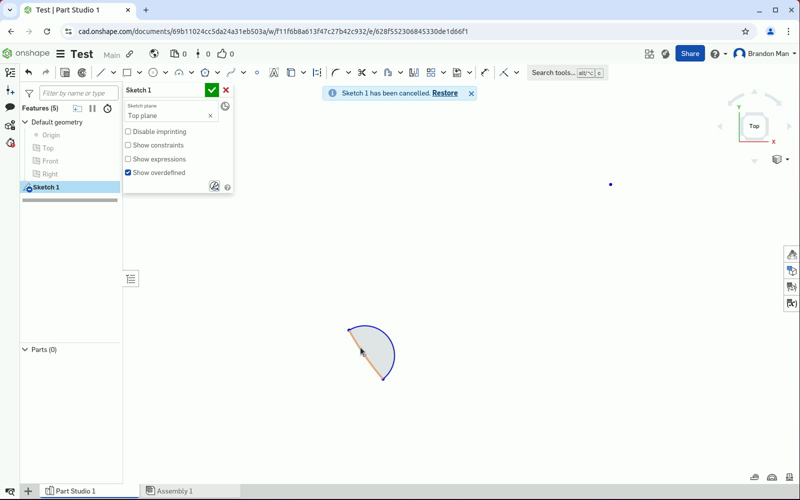
scroll(6)
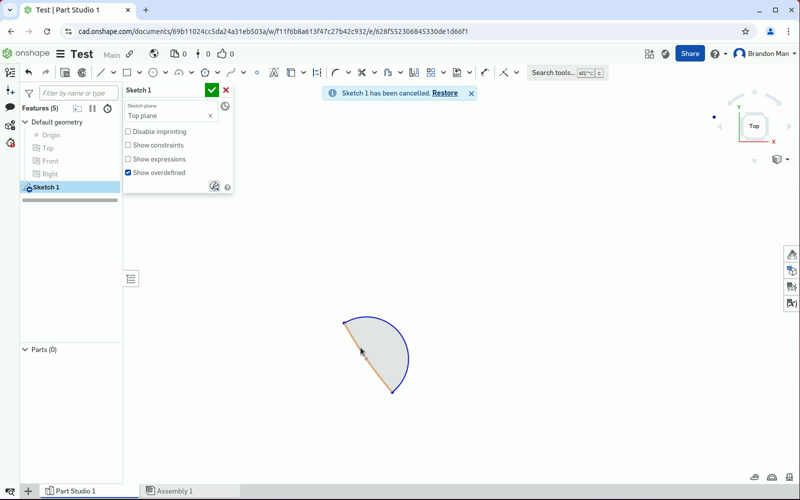
scroll(6)
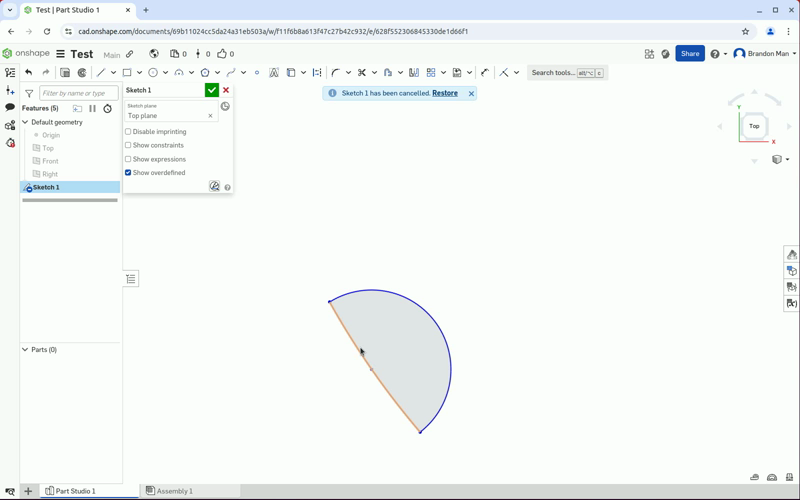
scroll(6)
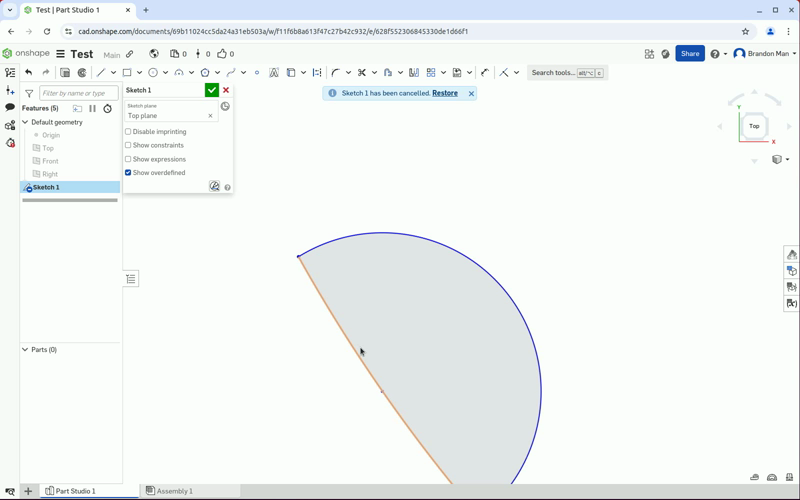
click(360, 347)
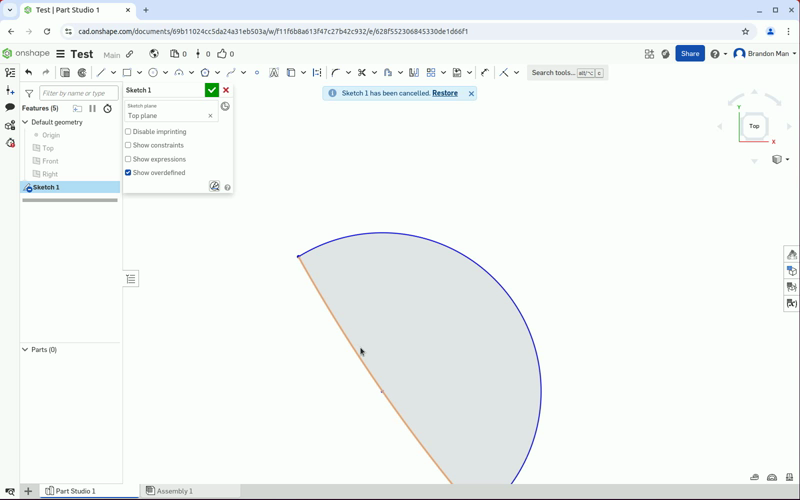
scroll(-6)
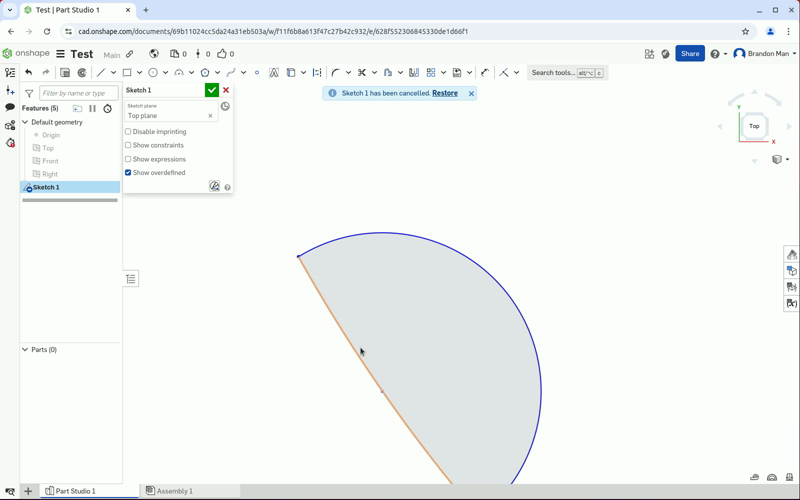
scroll(-6)
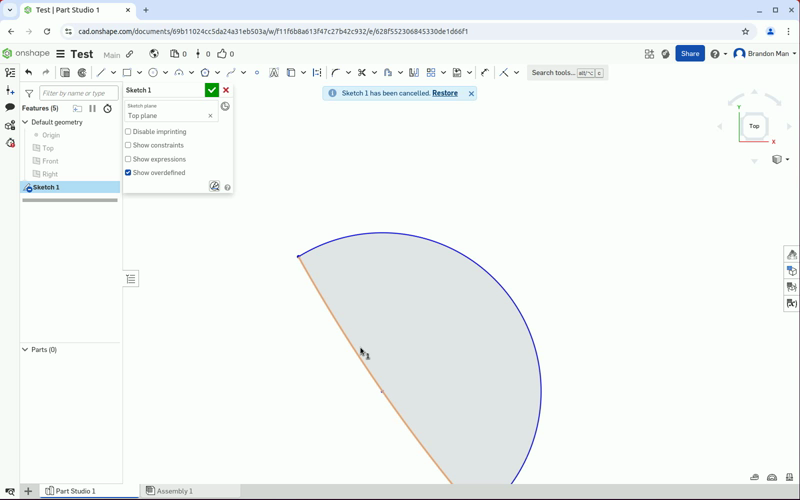
scroll(-6)
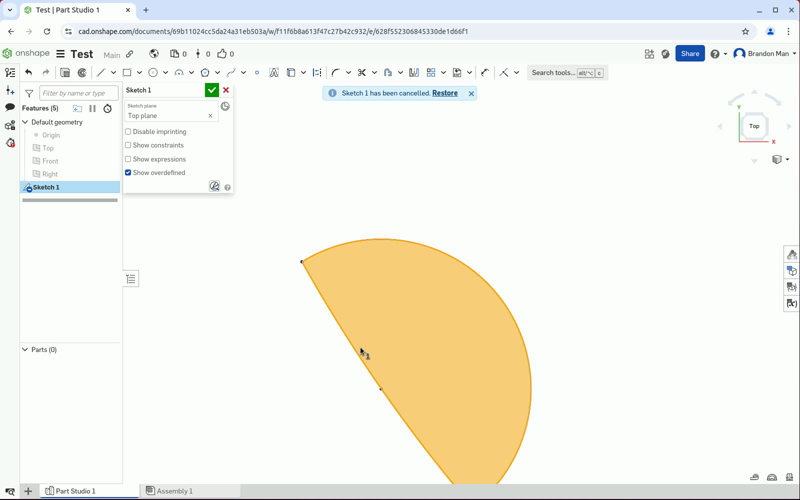
scroll(-6)
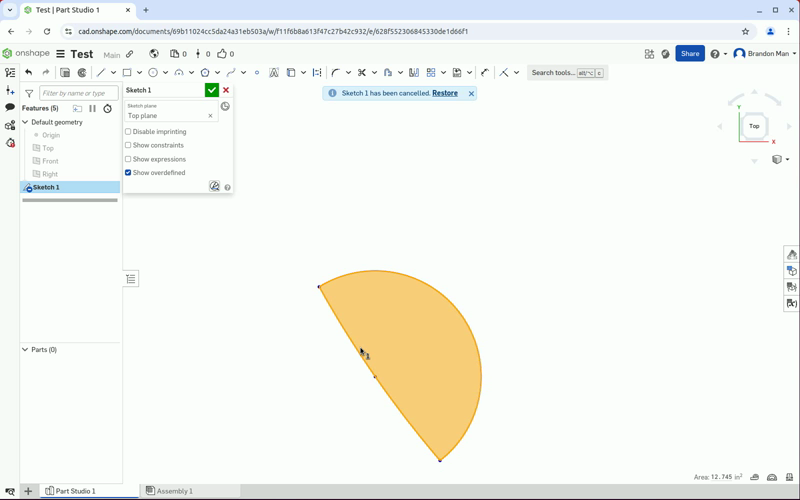
scroll(-6)
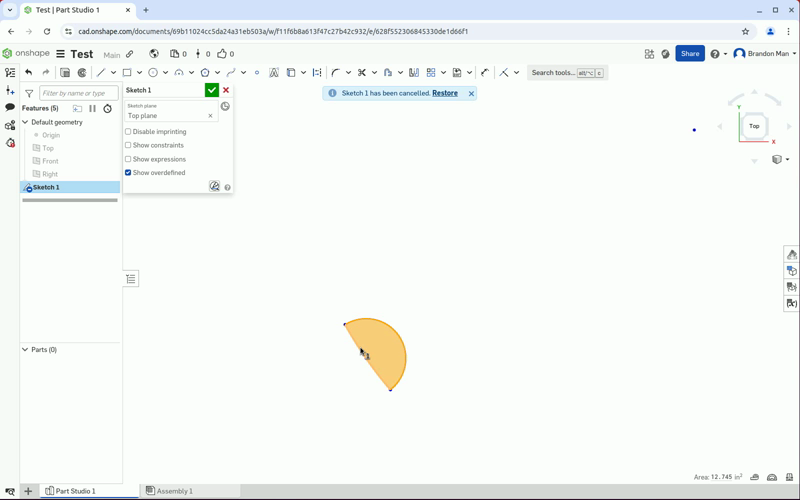
scroll(-6)
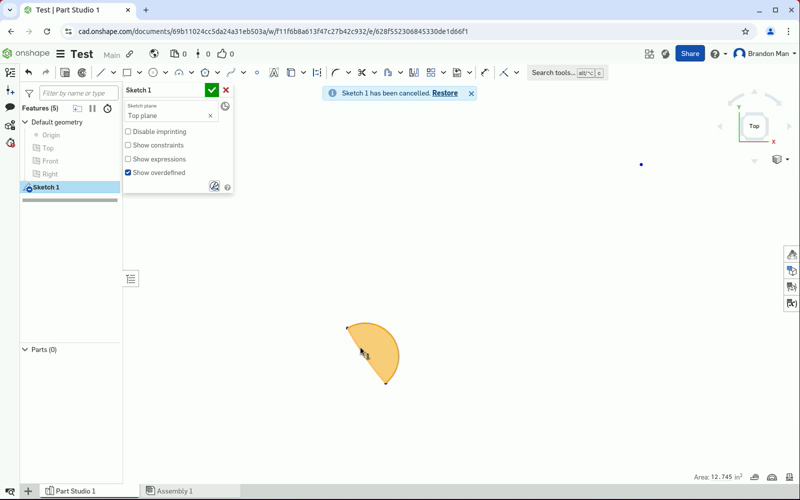
scroll(-6)
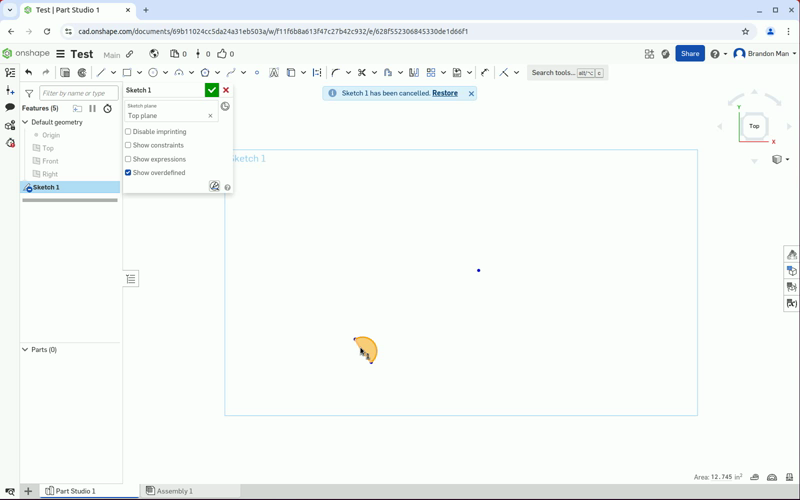
mouse_move(73, 352)
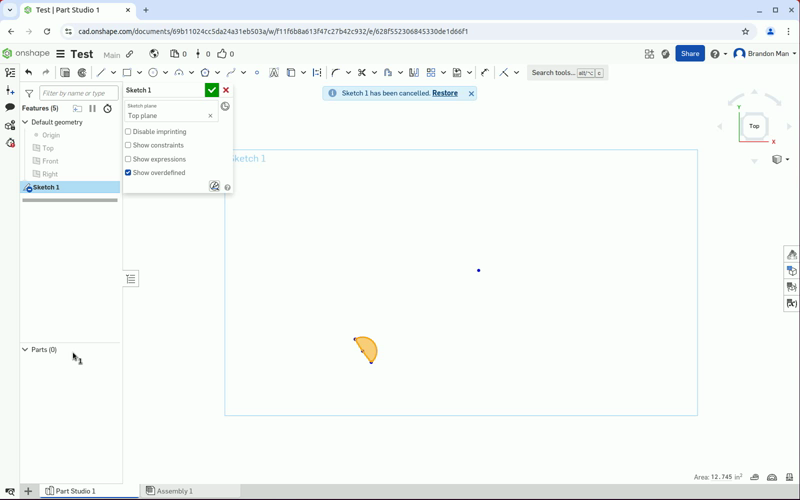
key(shift+y)
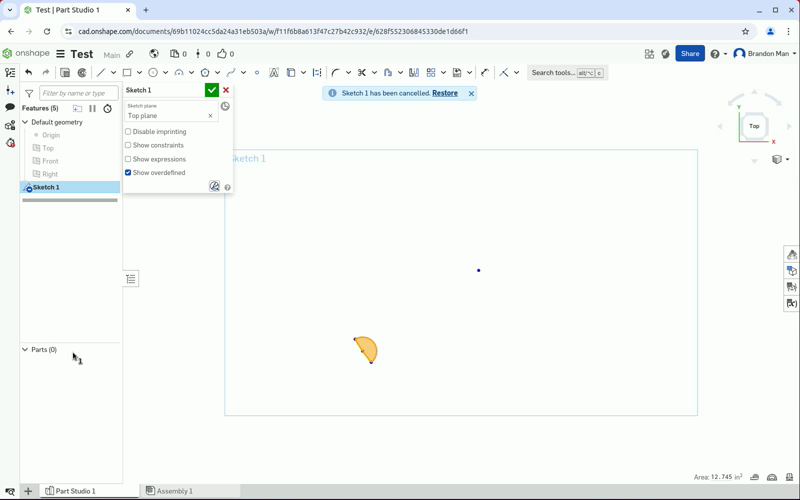
key(shift+e)
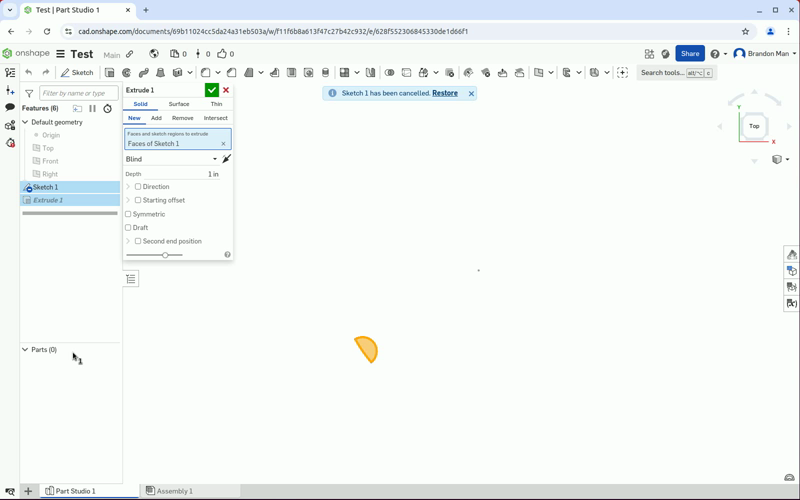
mouse_move(143, 106)
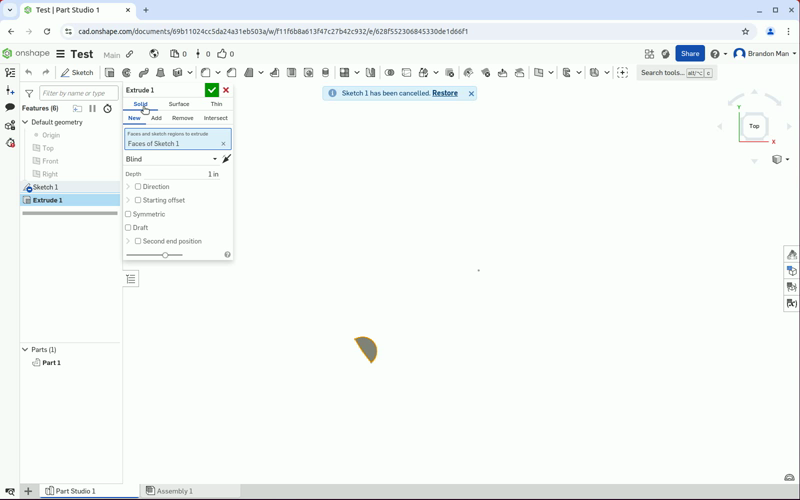
click(143, 106)
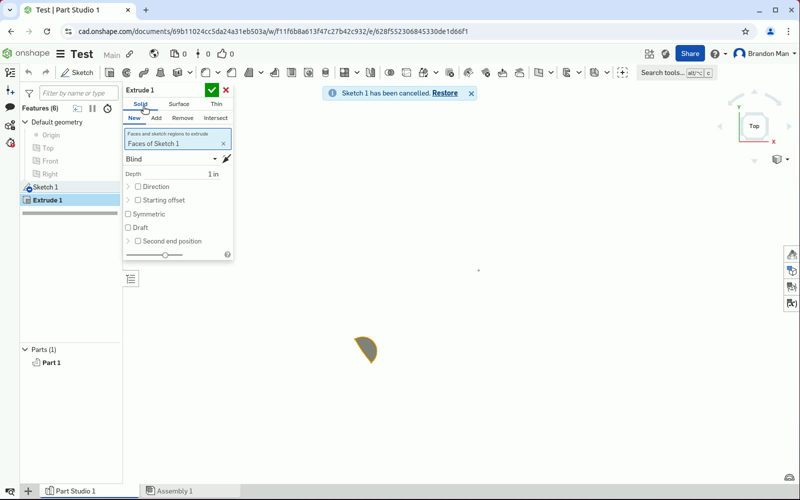
mouse_move(137, 120)
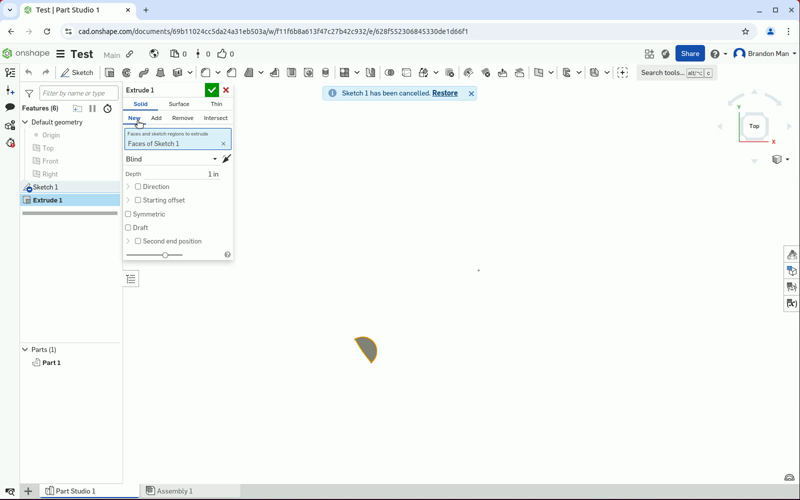
click(137, 120)
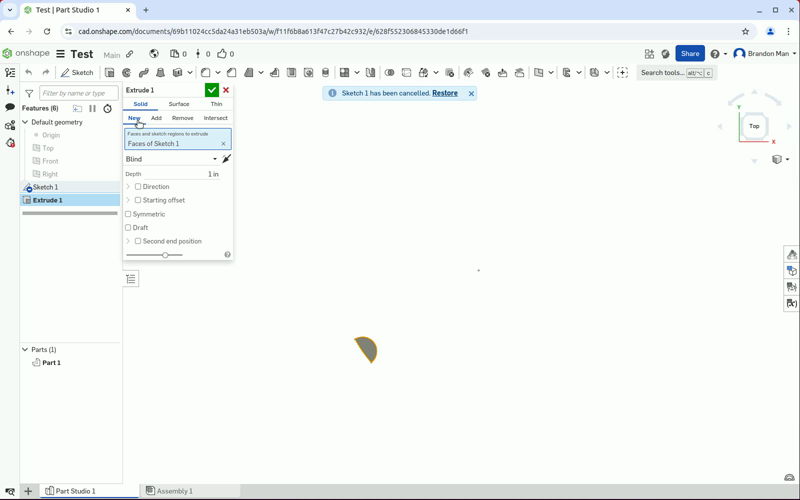
key(tab, 4)
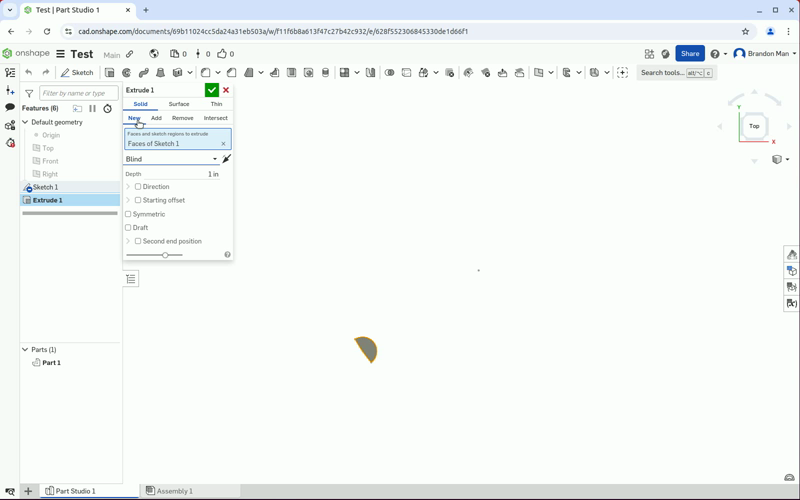
text(22.868)
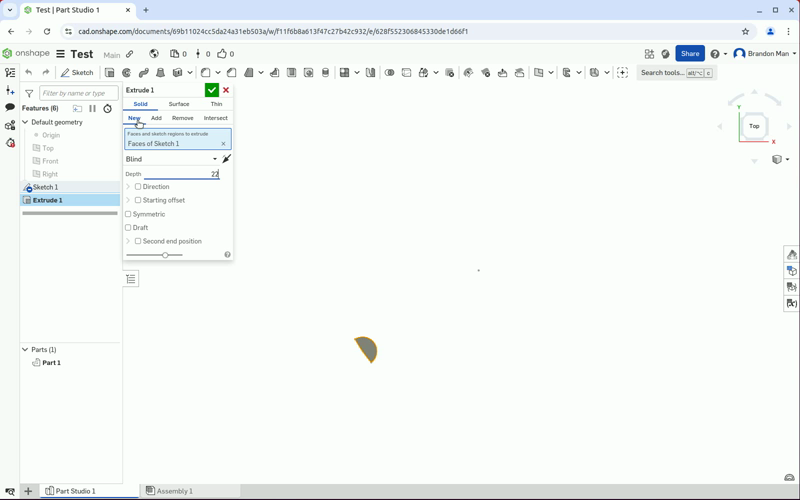
key(enter)
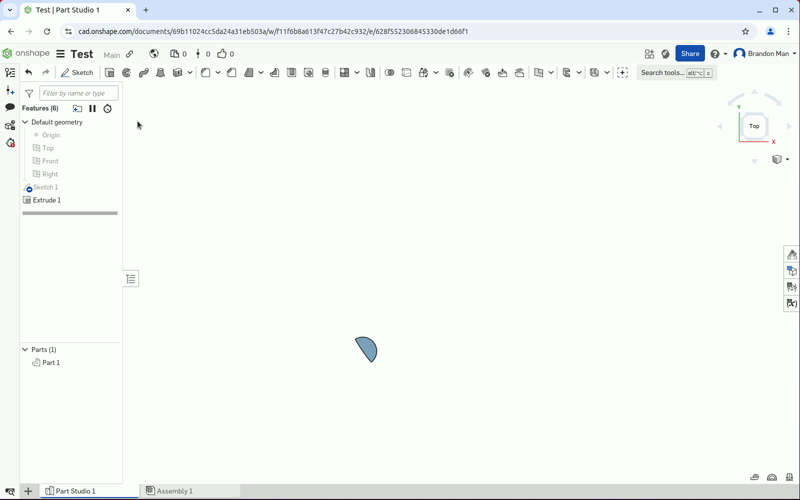
key(shift+h)
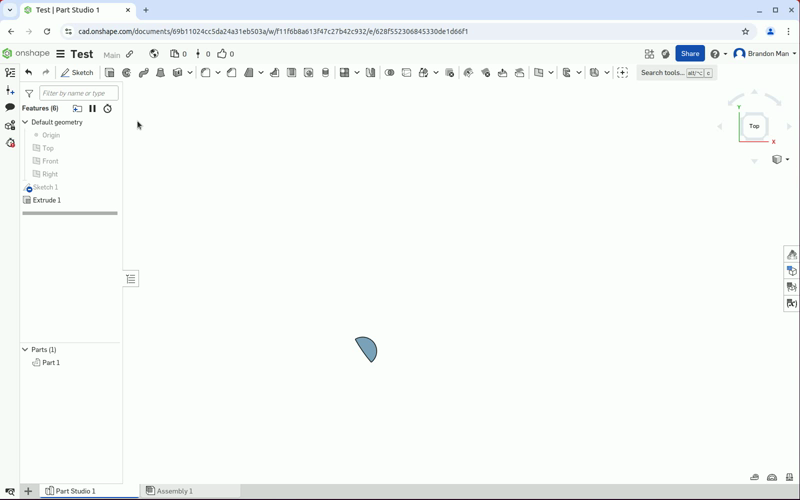
key(shift+h)
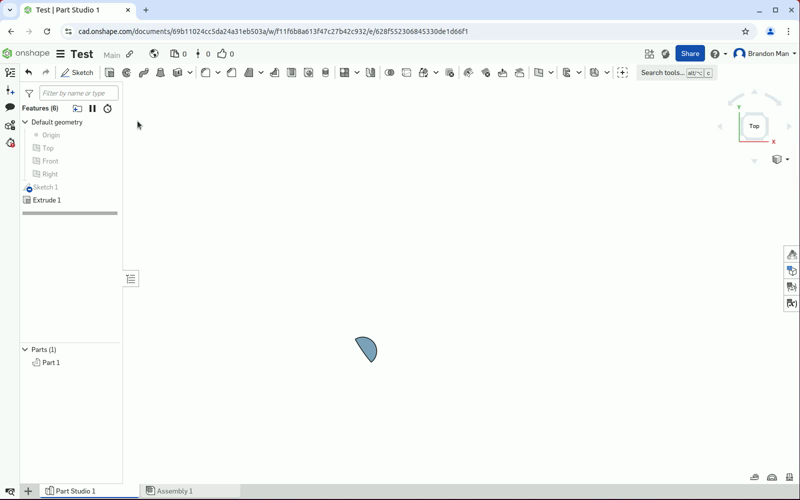
mouse_move(73, 189)
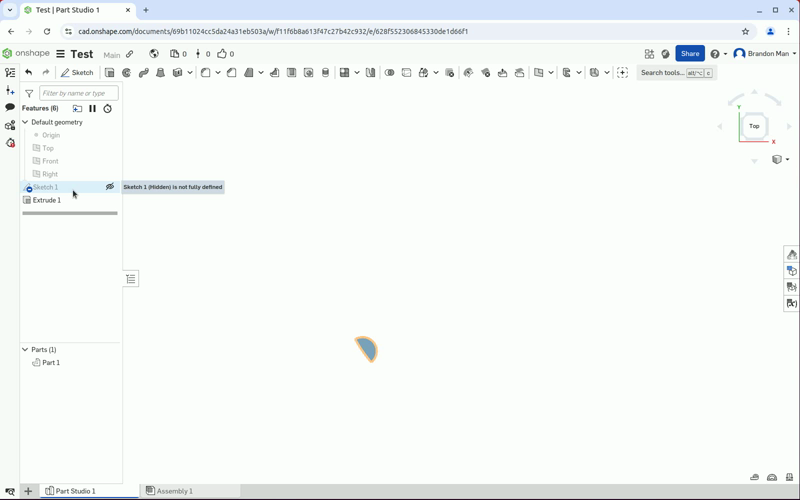
click(73, 189)
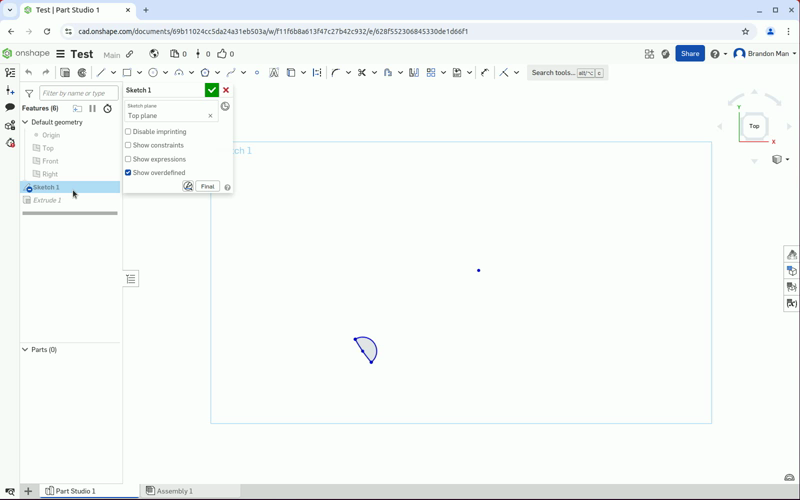
mouse_move(229, 92)
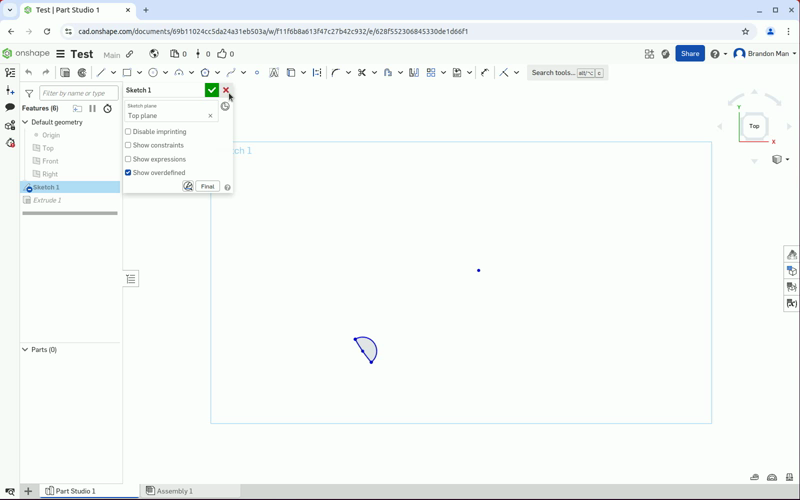
click(229, 92)
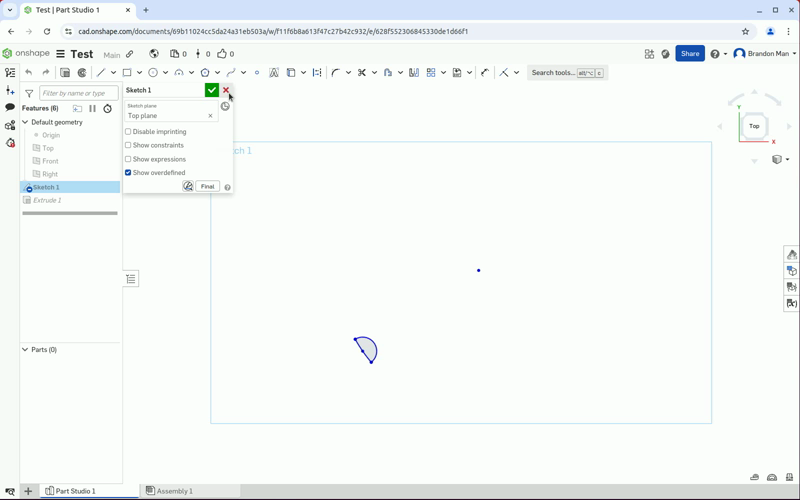
key(shift+s)
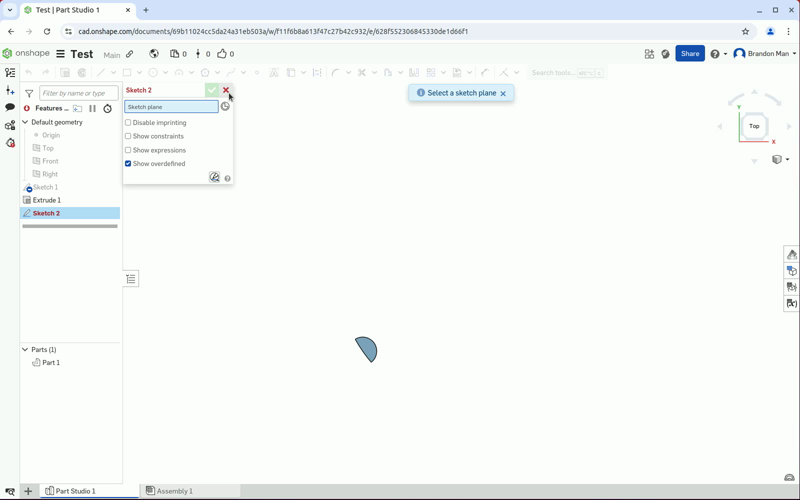
mouse_move(73, 150)
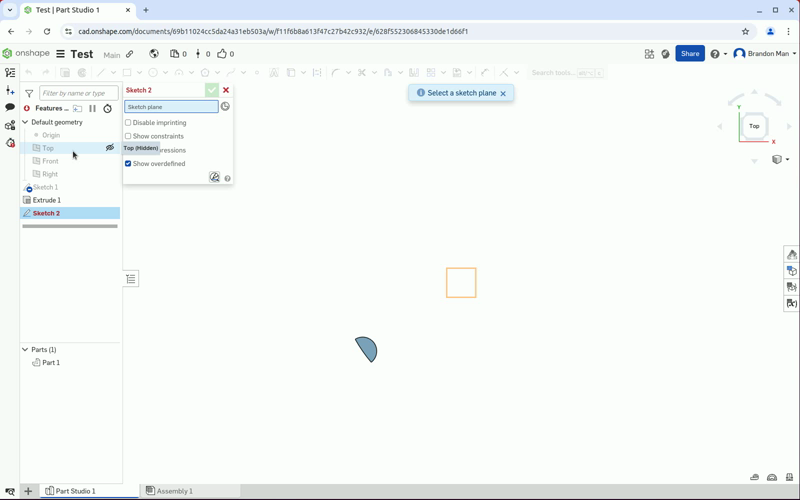
click(73, 150)
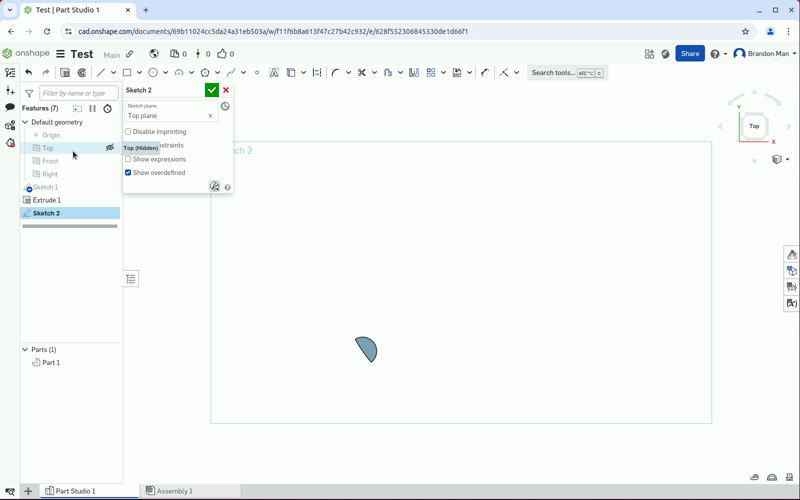
mouse_move(73, 352)
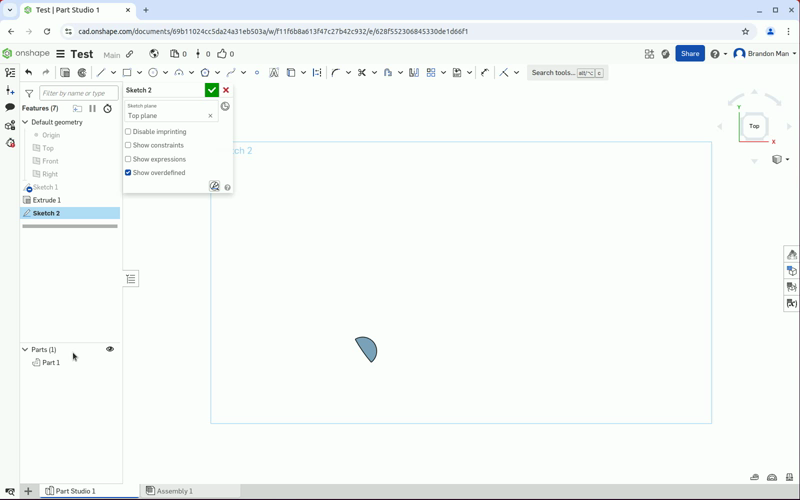
key(y)
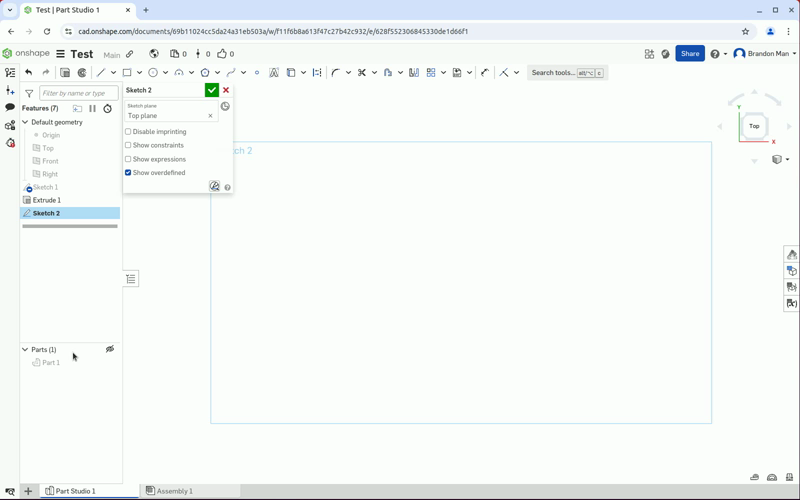
key(a)
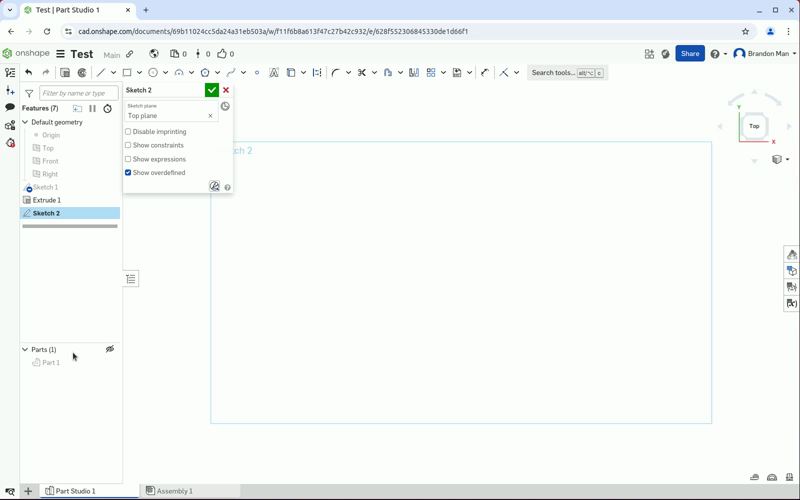
key_down(shift)
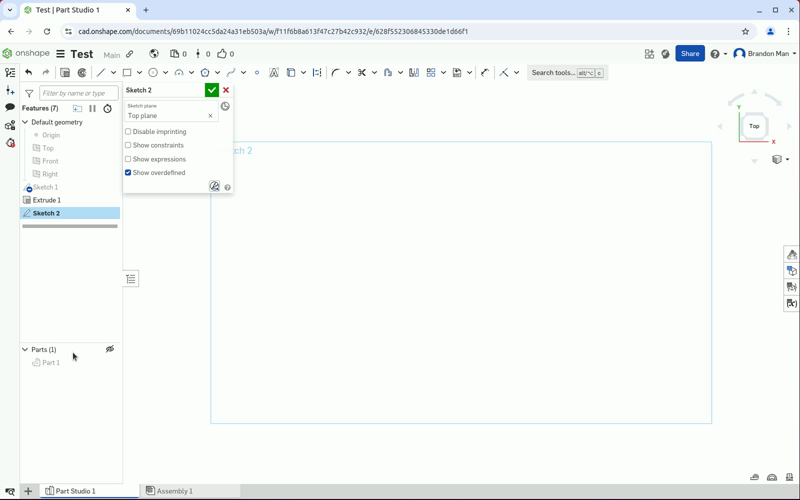
mouse_move(355, 339)
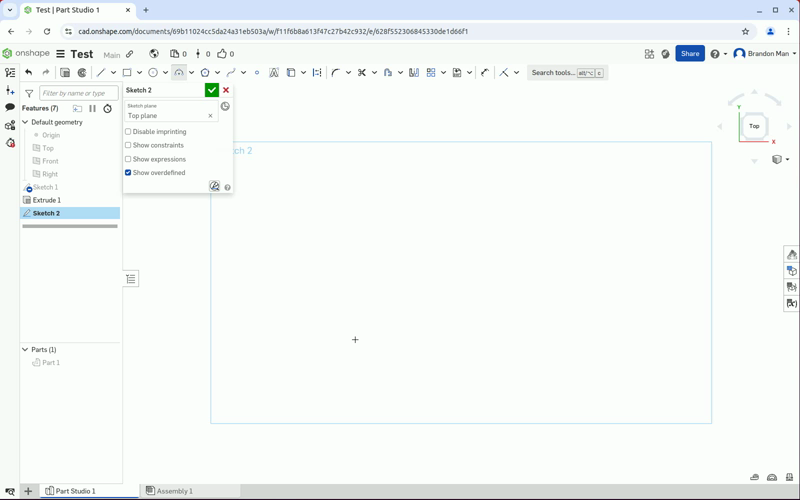
click(355, 339)
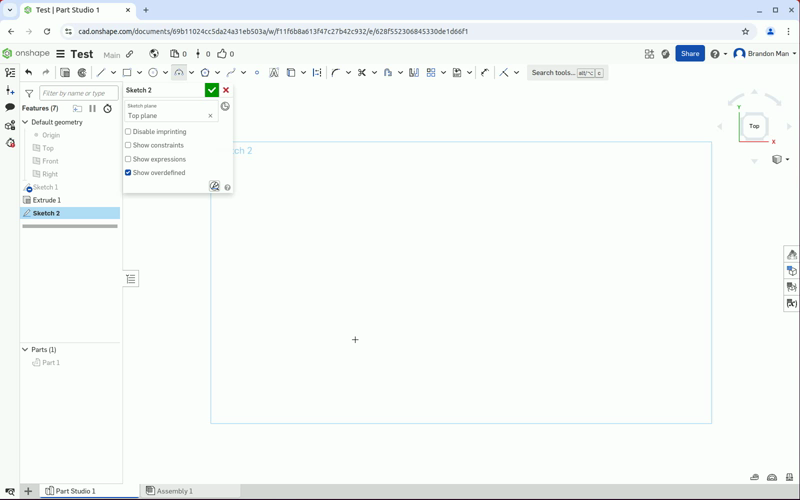
key_up(shift)
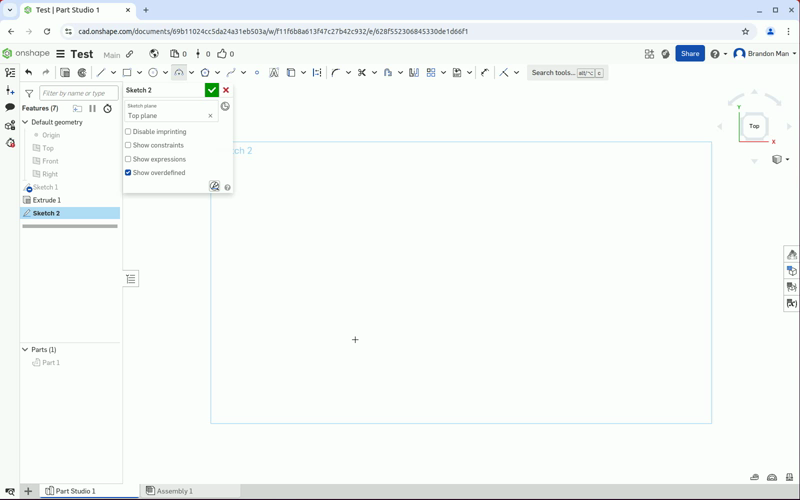
key_down(shift)
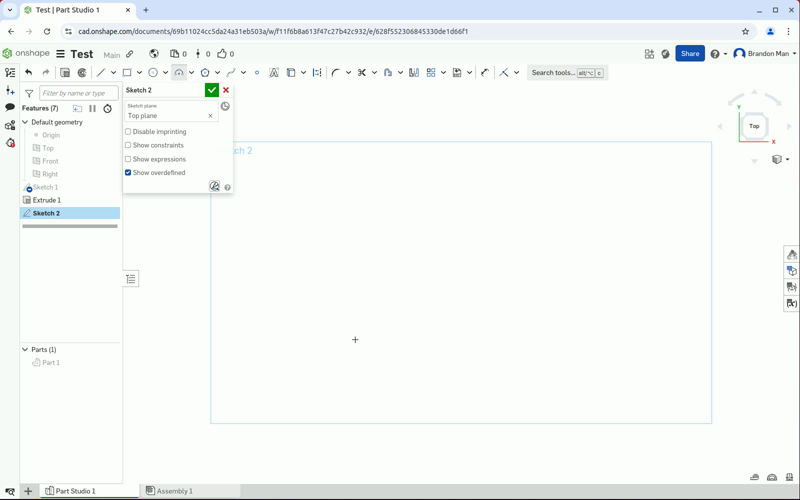
mouse_move(370, 361)
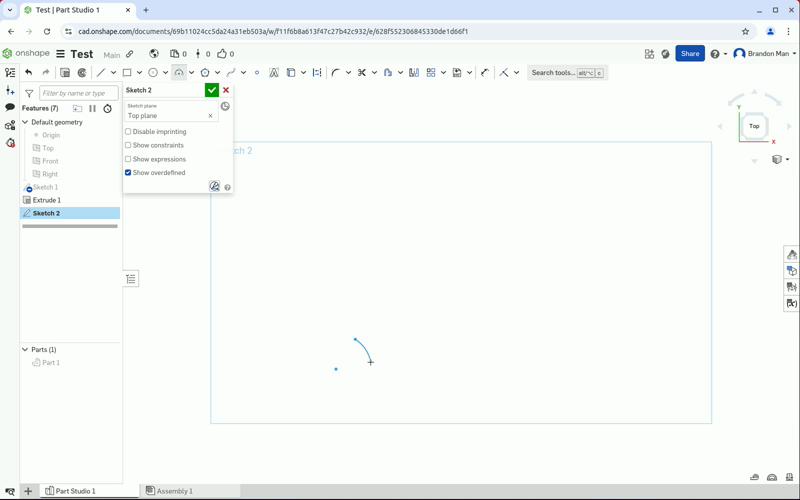
click(370, 361)
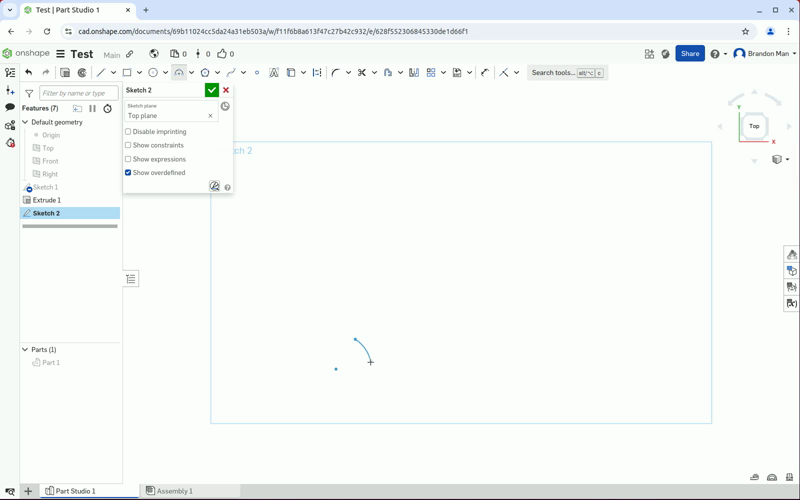
mouse_move(350, 358)
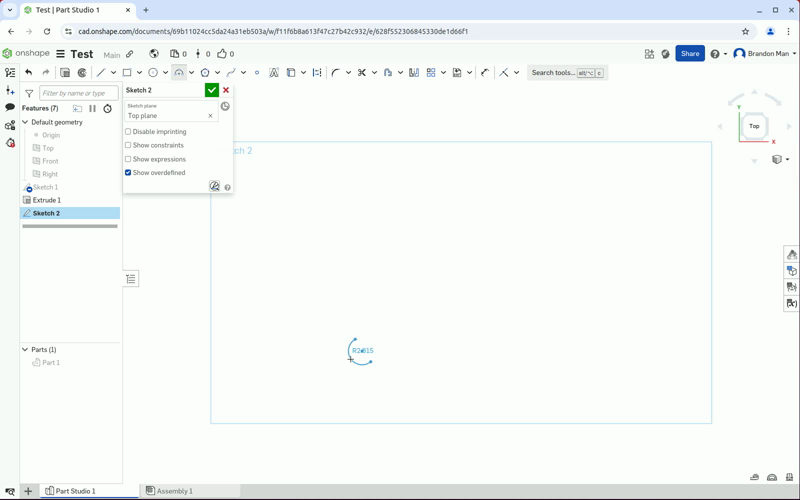
click(350, 358)
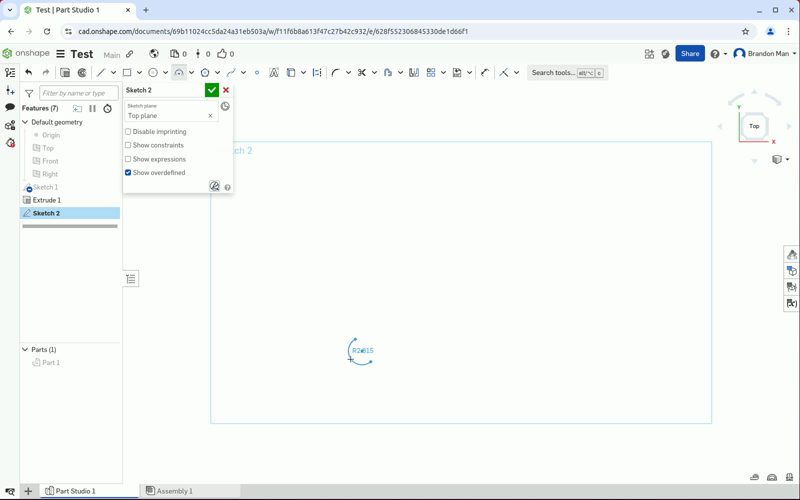
key_up(shift)
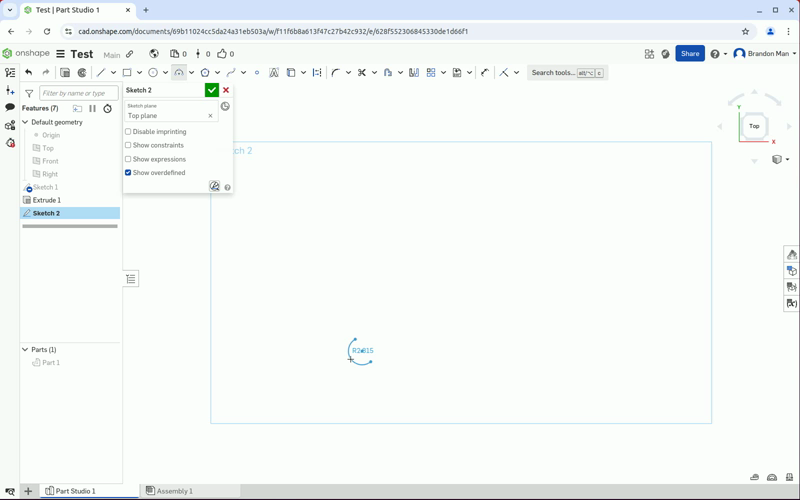
mouse_move(370, 361)
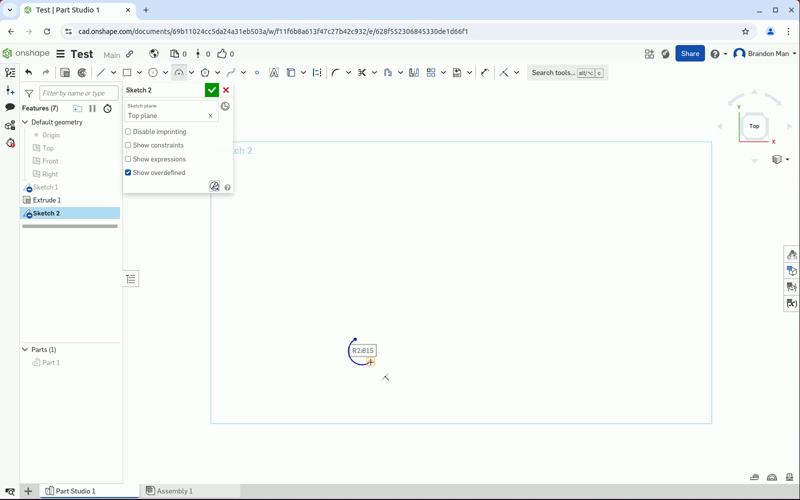
click(370, 361)
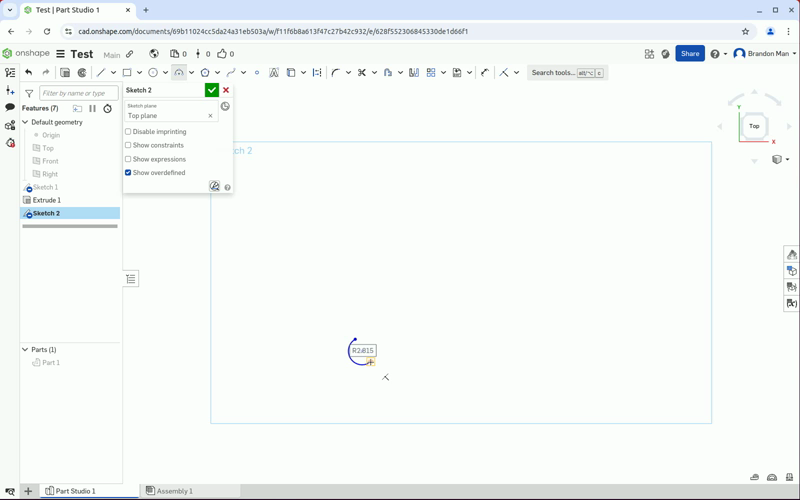
mouse_move(355, 339)
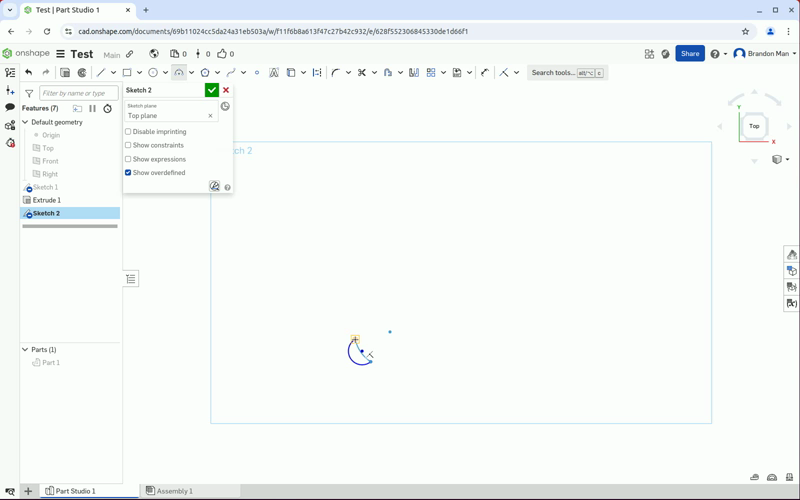
click(355, 339)
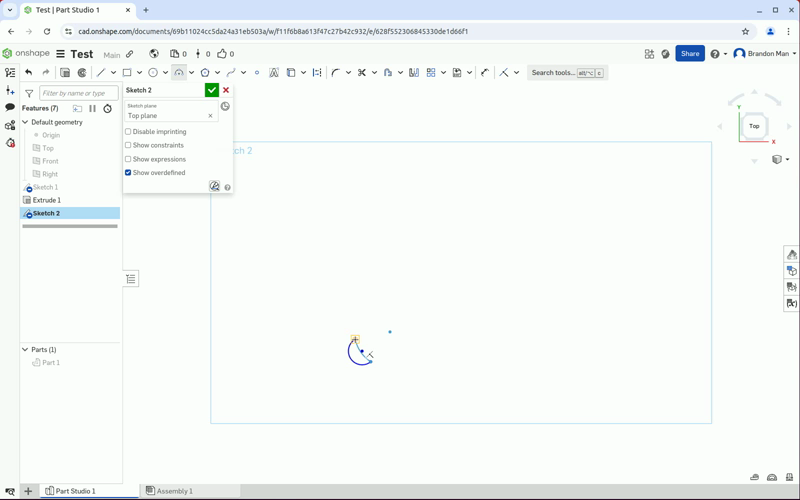
key_down(shift)
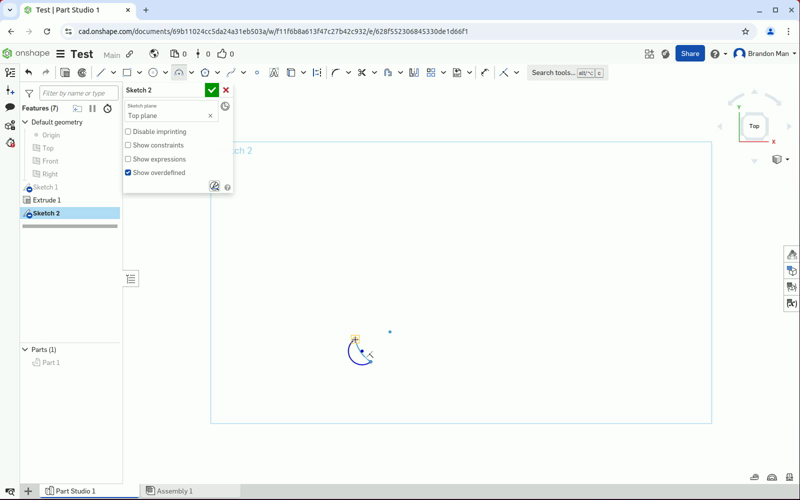
mouse_move(362, 351)
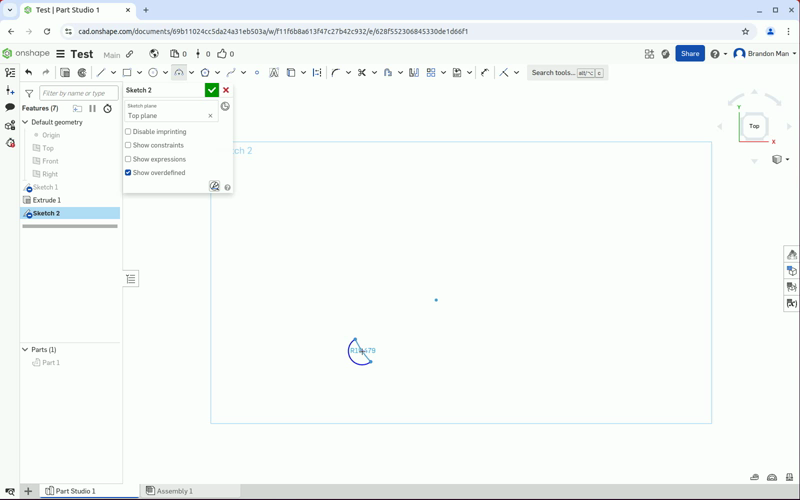
click(362, 351)
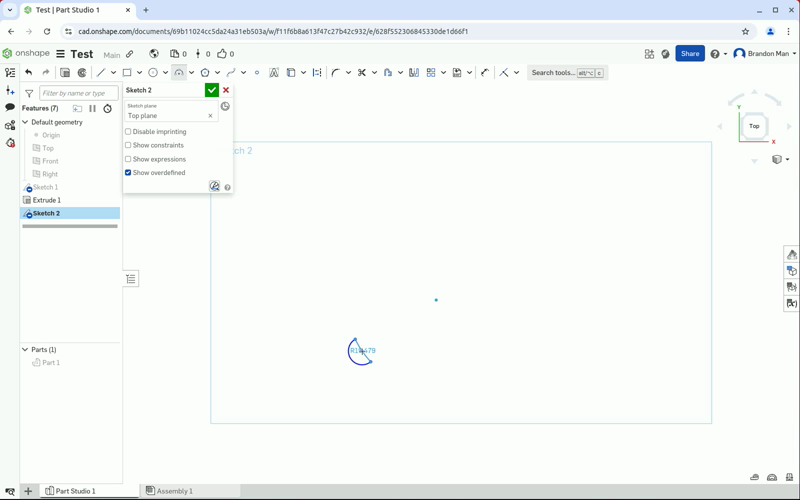
key_up(shift)
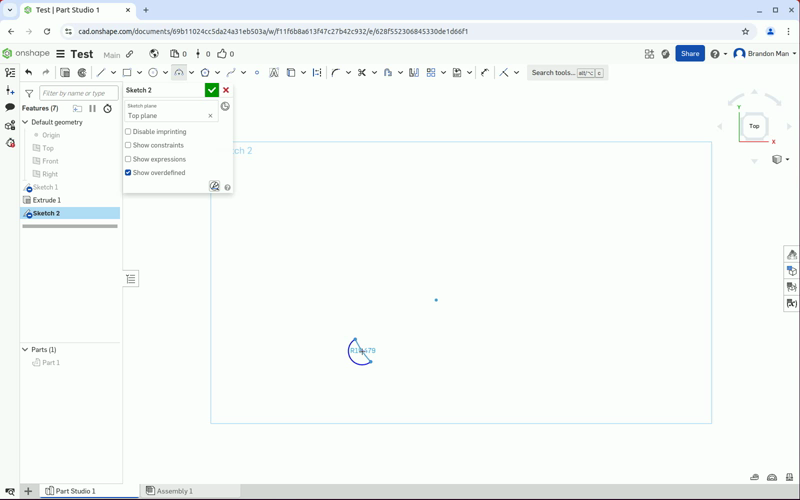
key(esc)
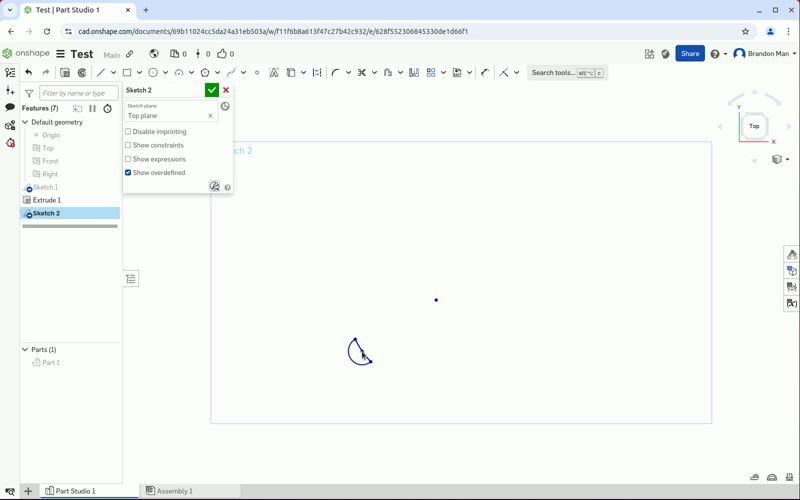
mouse_move(357, 344)
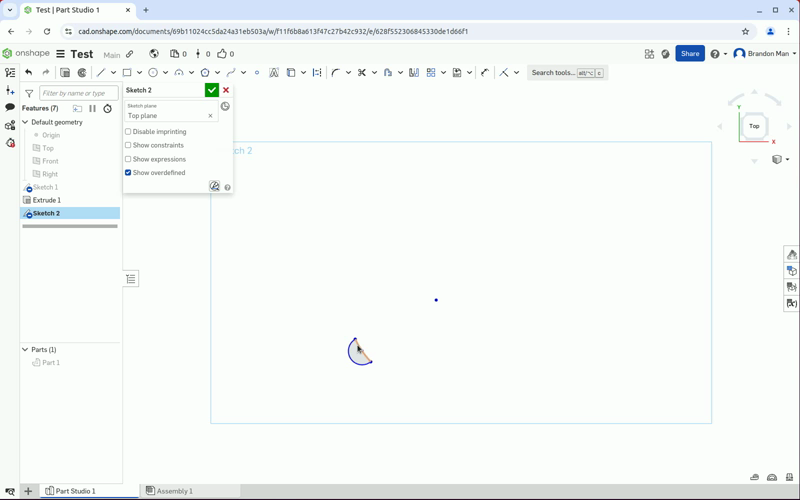
scroll(6)
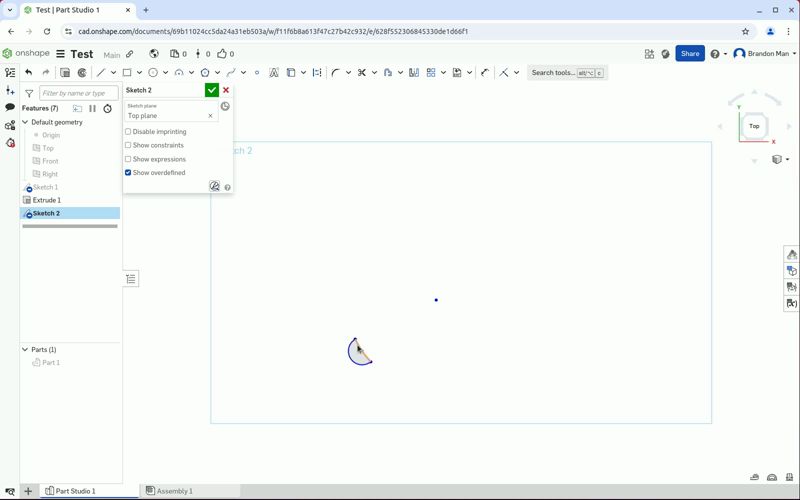
scroll(6)
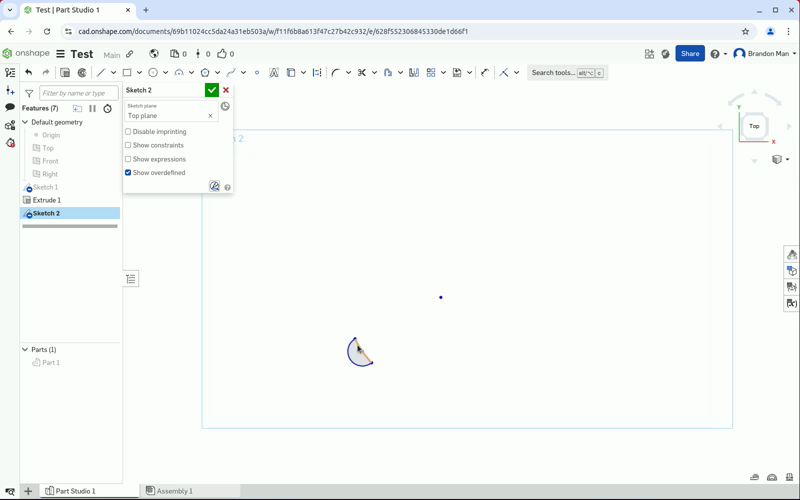
scroll(6)
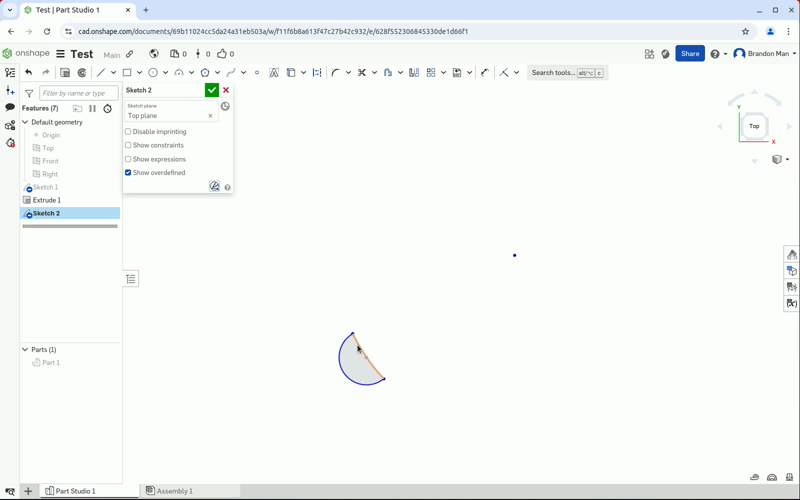
scroll(6)
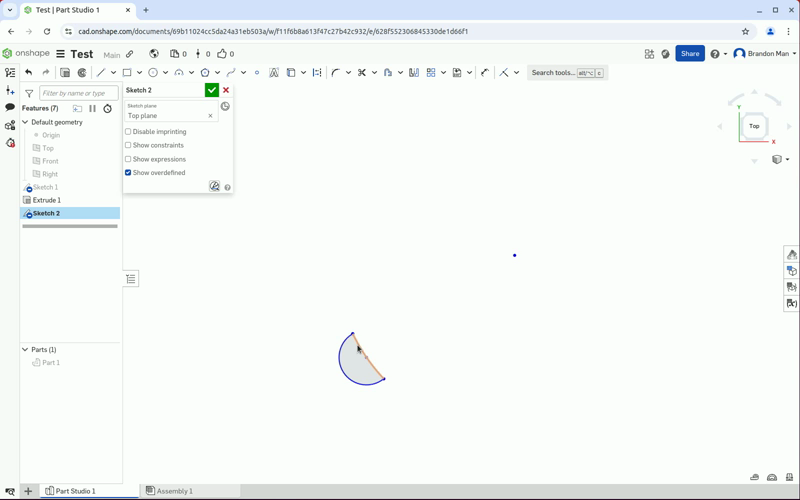
scroll(6)
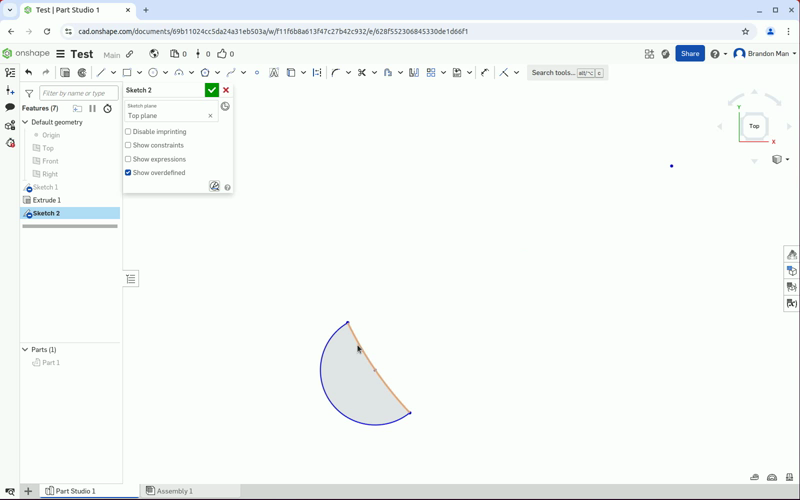
scroll(6)
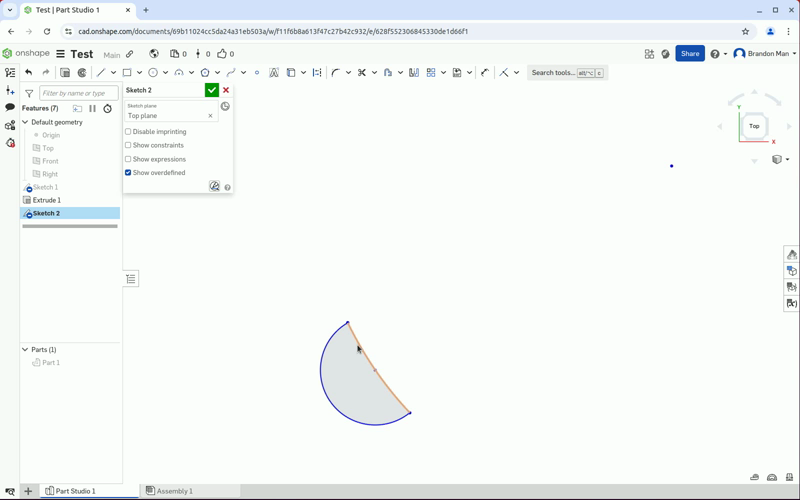
scroll(6)
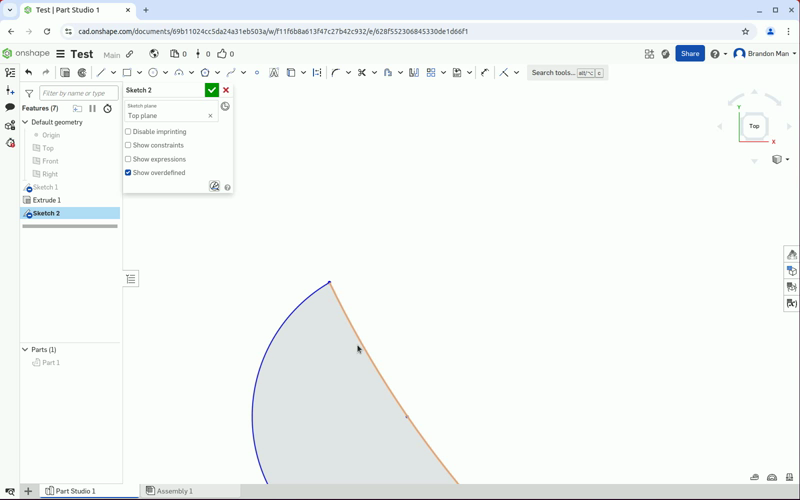
click(357, 344)
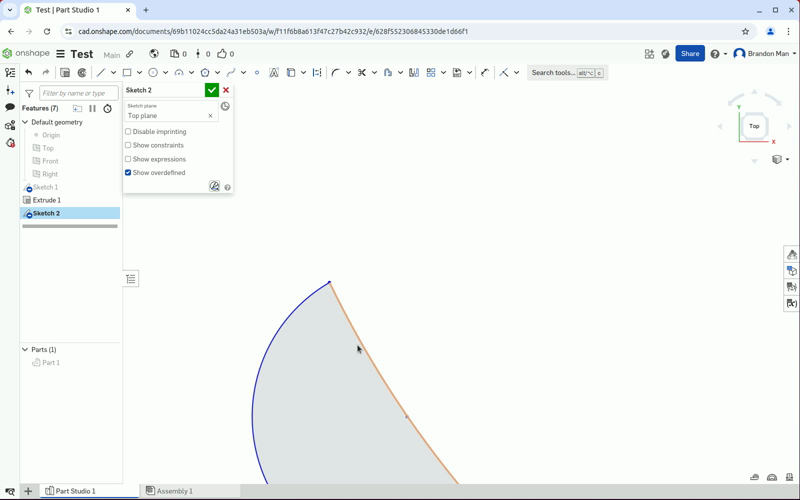
scroll(-6)
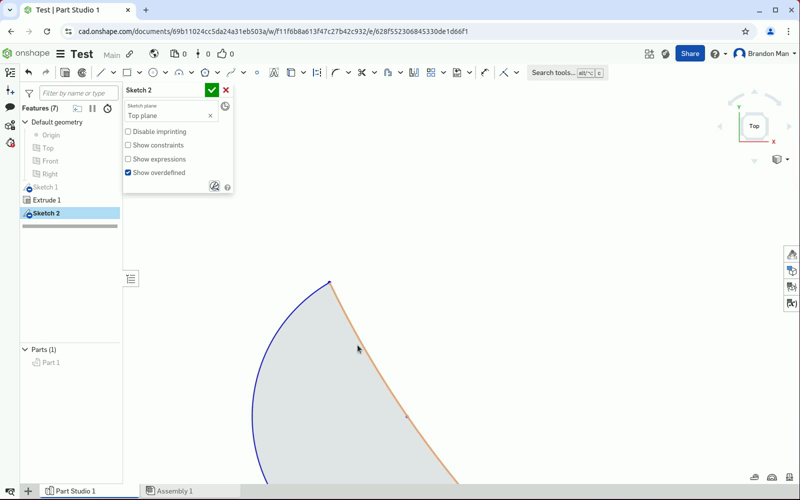
scroll(-6)
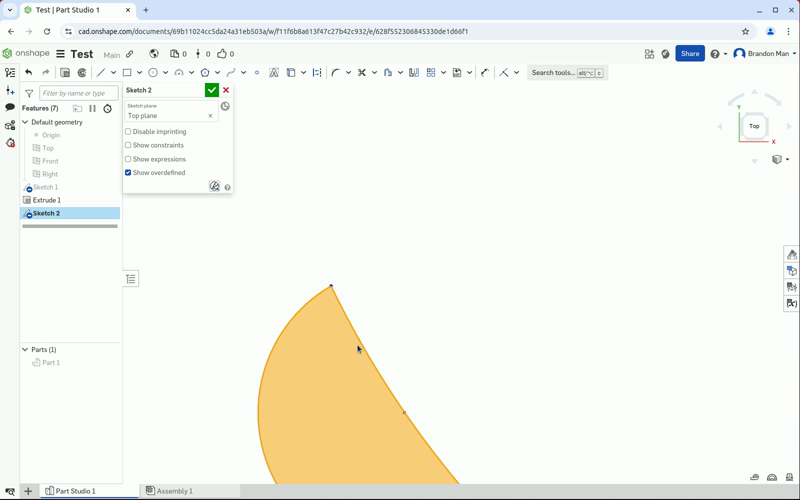
scroll(-6)
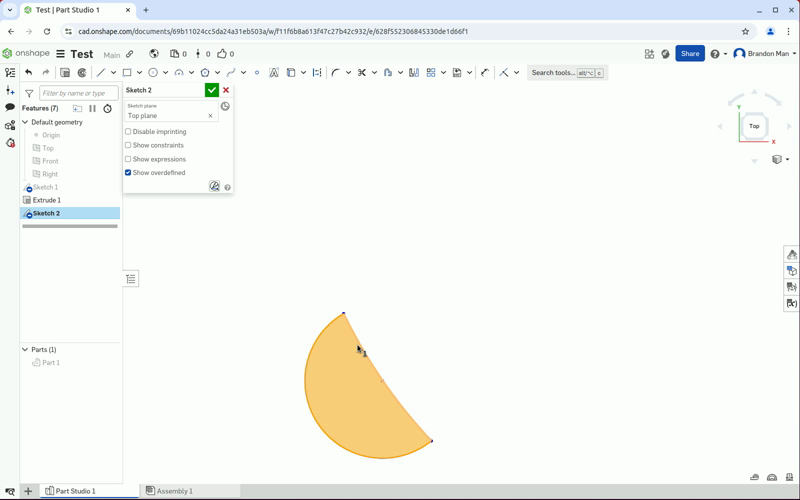
scroll(-6)
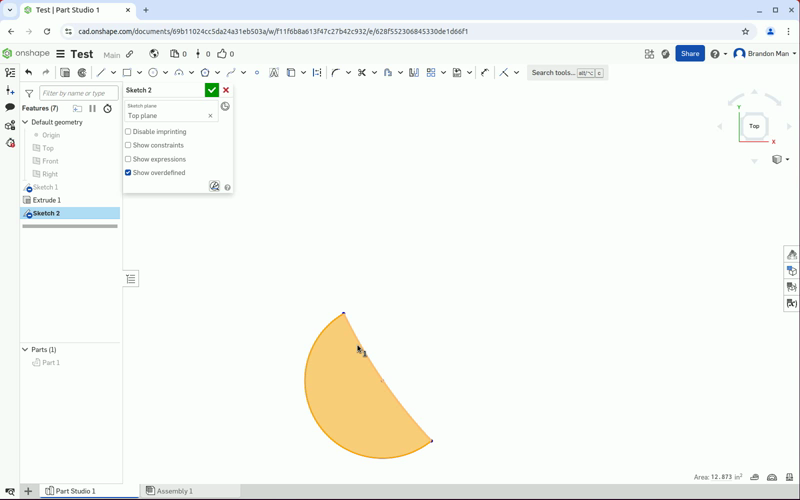
scroll(-6)
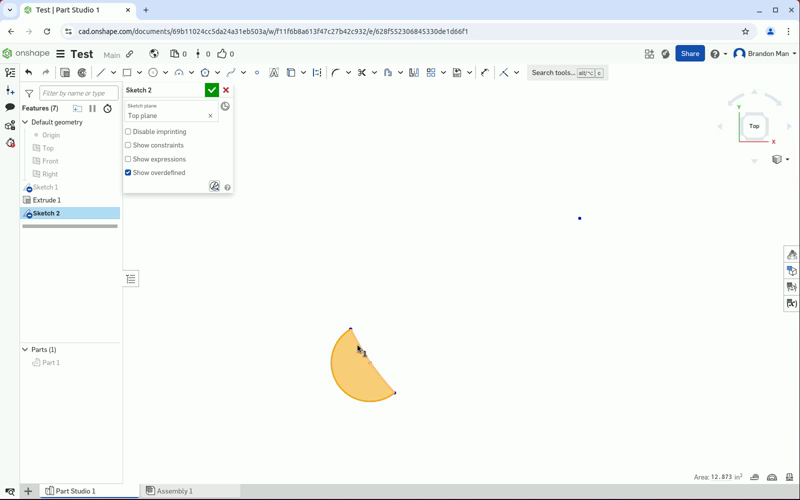
scroll(-6)
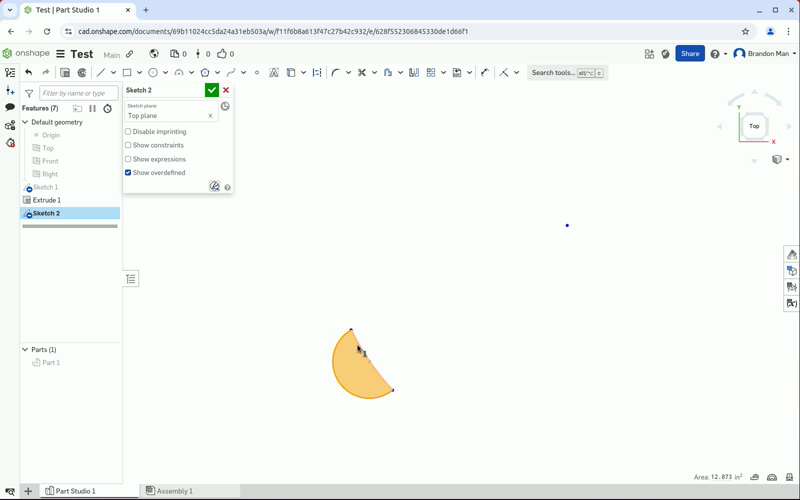
scroll(-6)
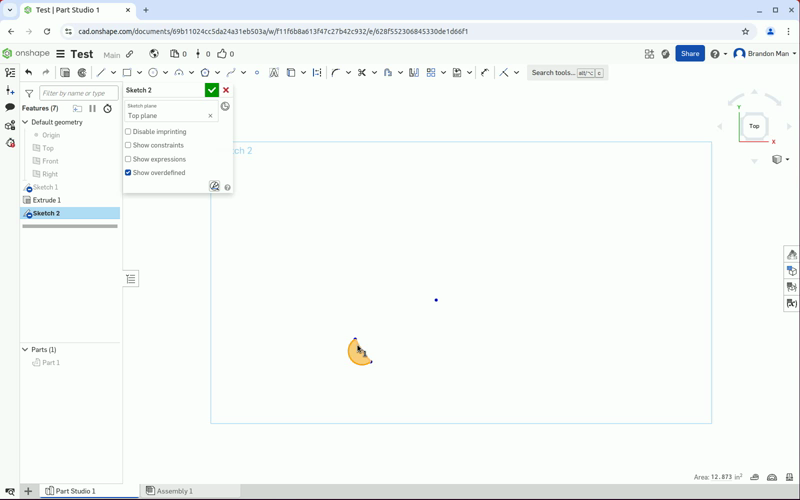
mouse_move(73, 352)
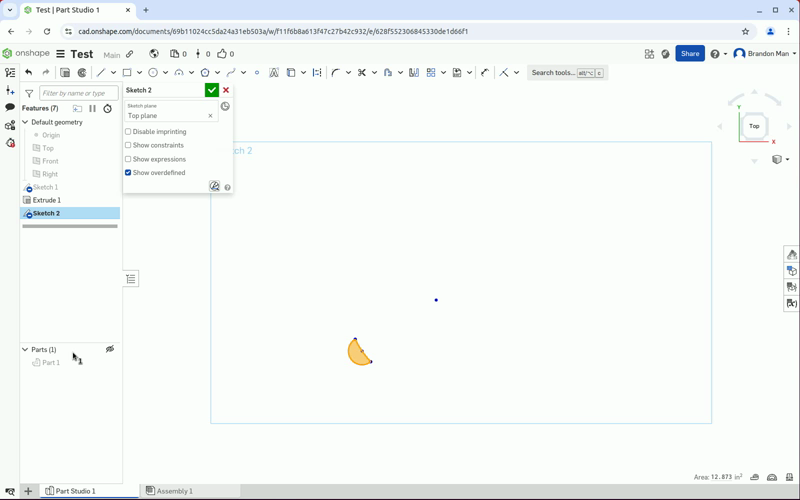
key(shift+y)
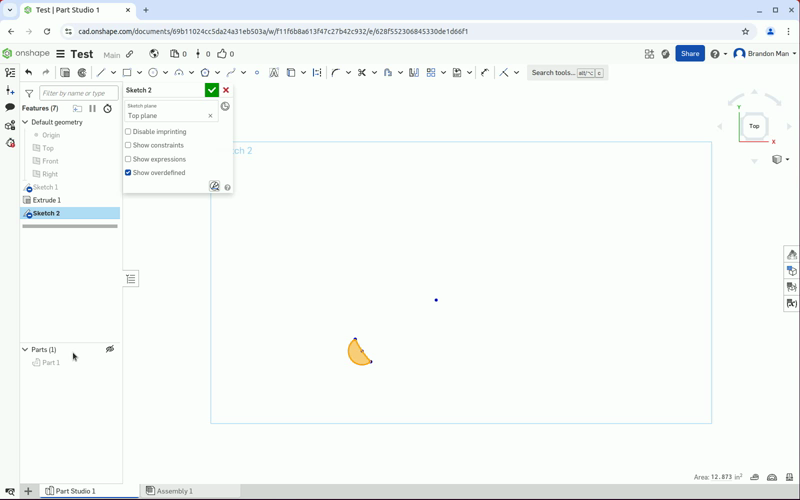
key(shift+e)
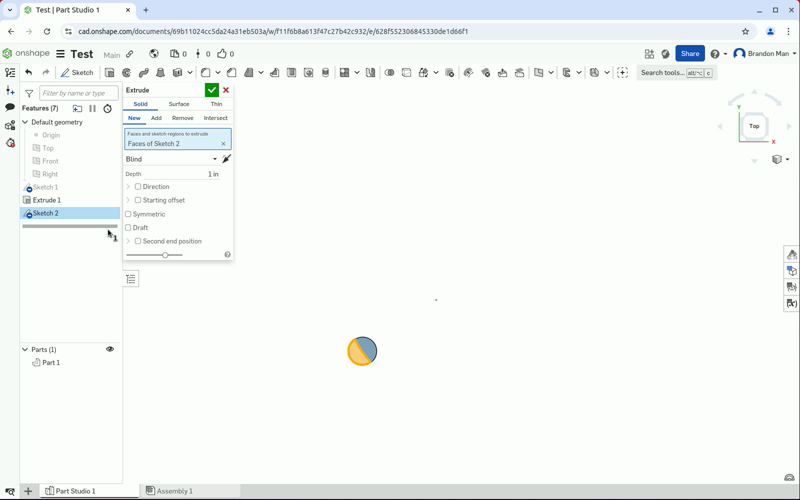
mouse_move(143, 106)
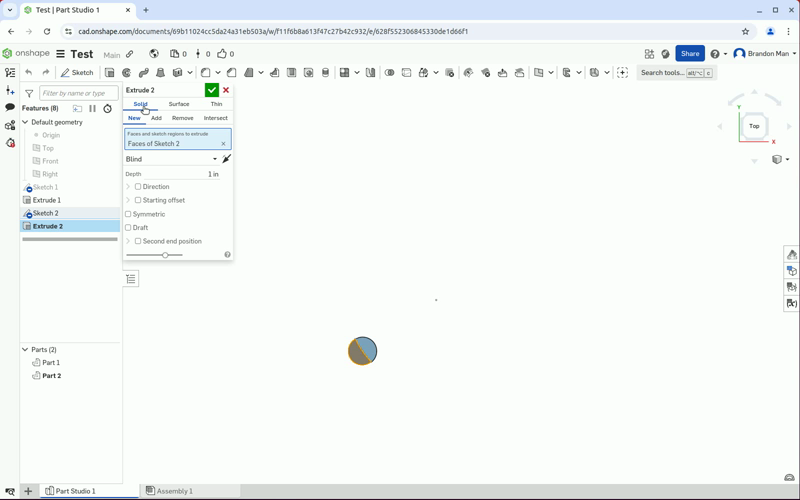
click(143, 106)
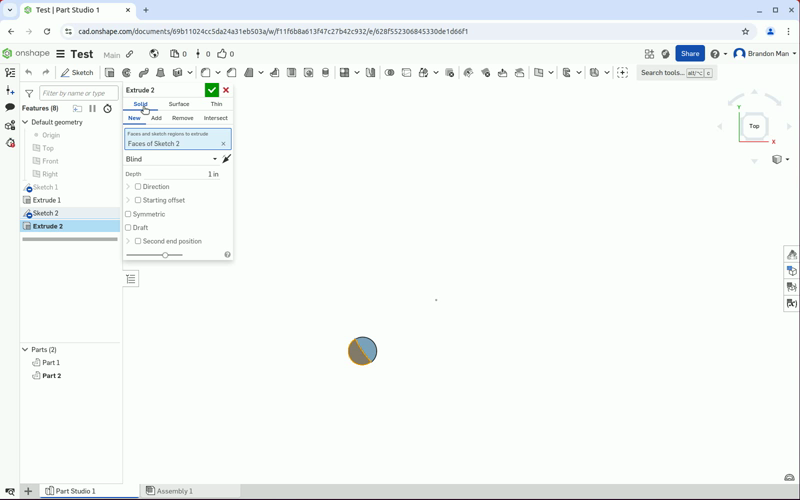
mouse_move(137, 120)
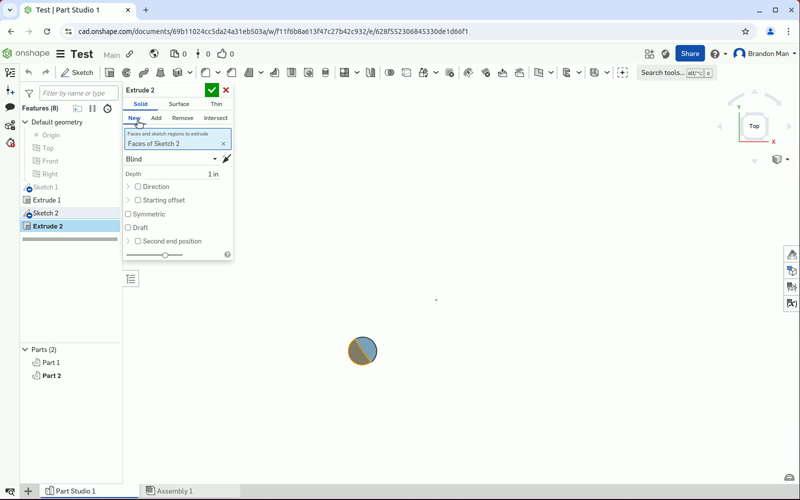
click(137, 120)
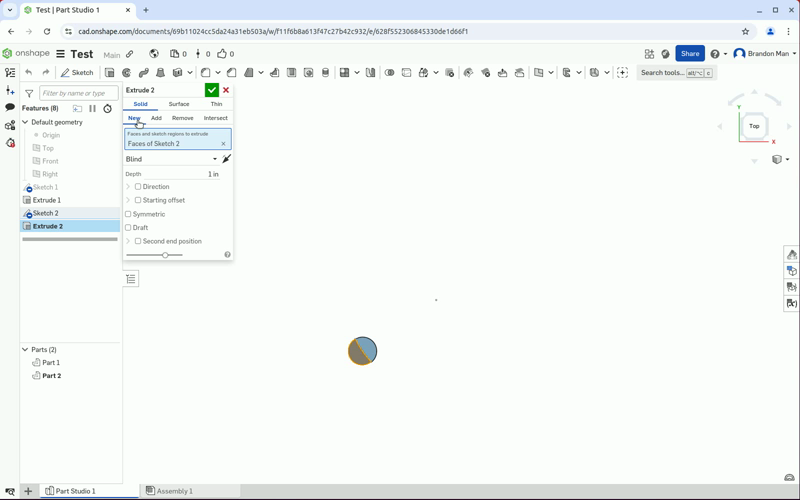
key(tab, 4)
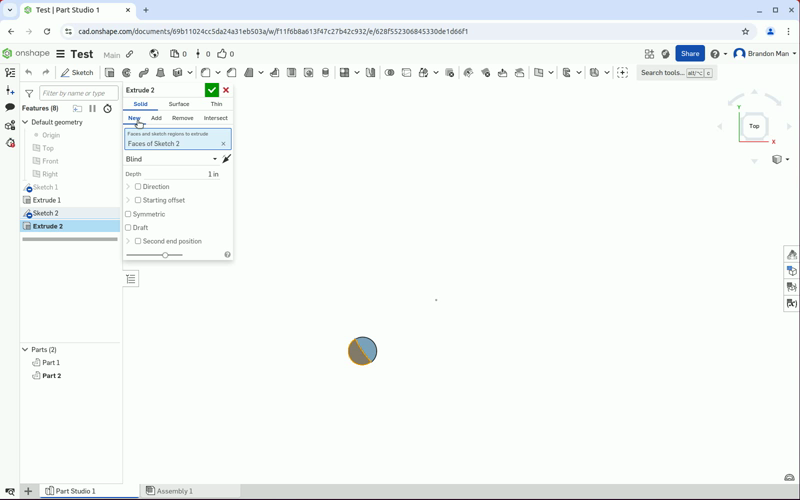
text(22.868)
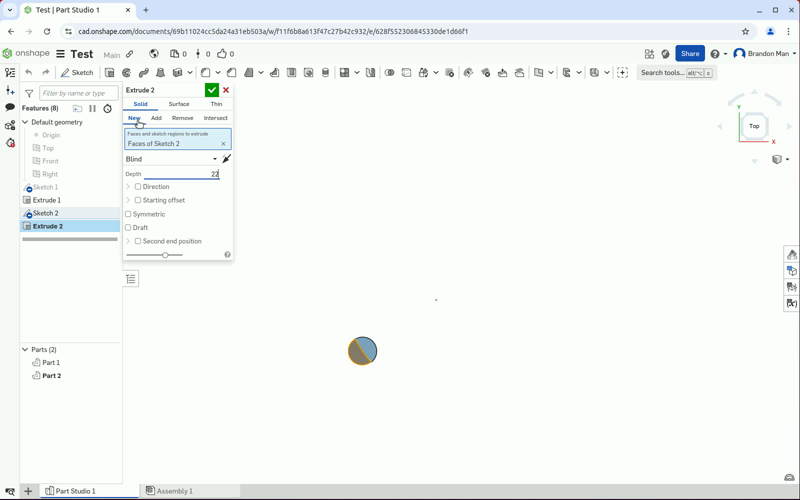
key(enter)
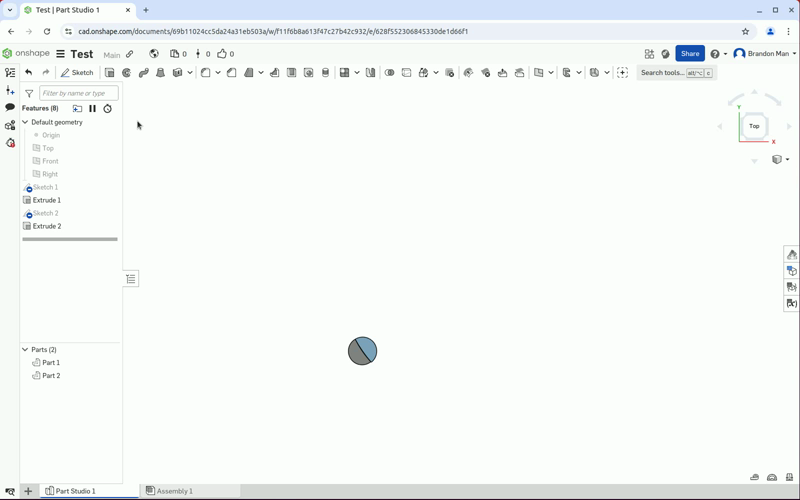
key(shift+h)
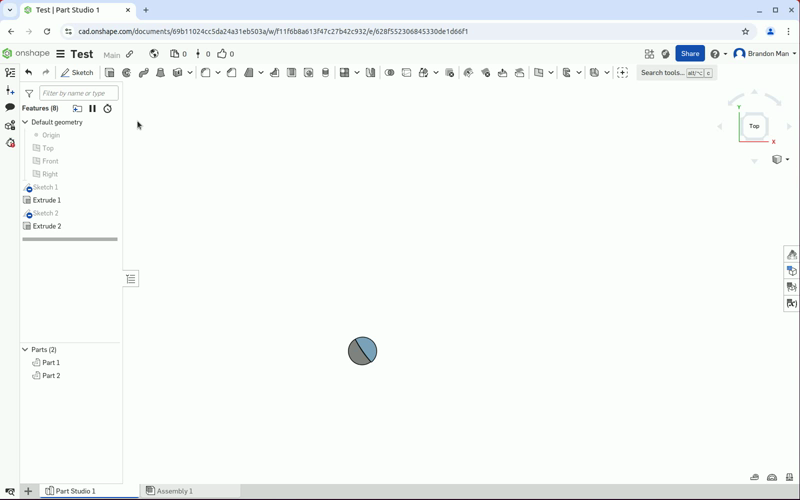
key(shift+h)
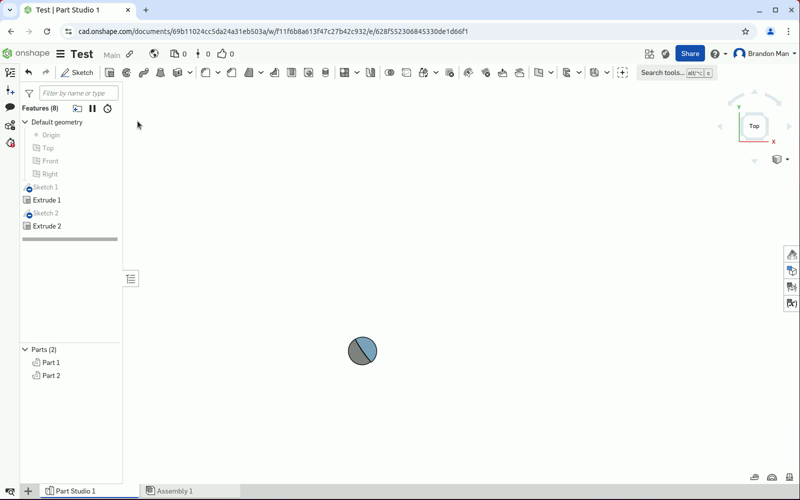
key(shift+7)
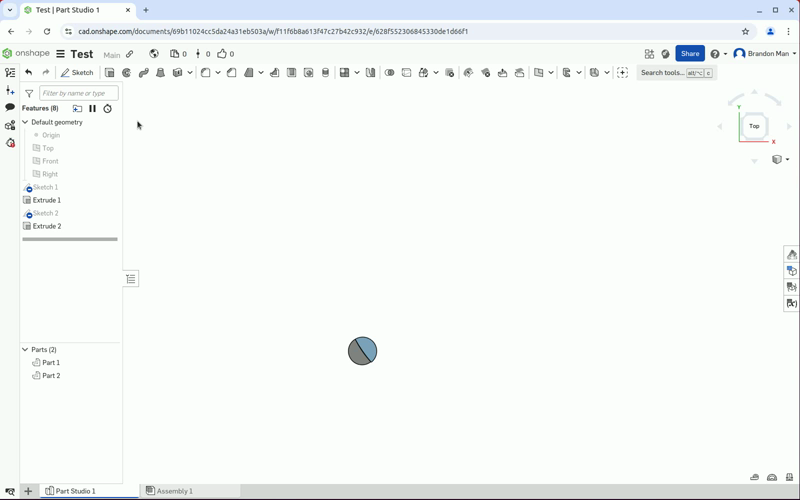
key(up, 3)
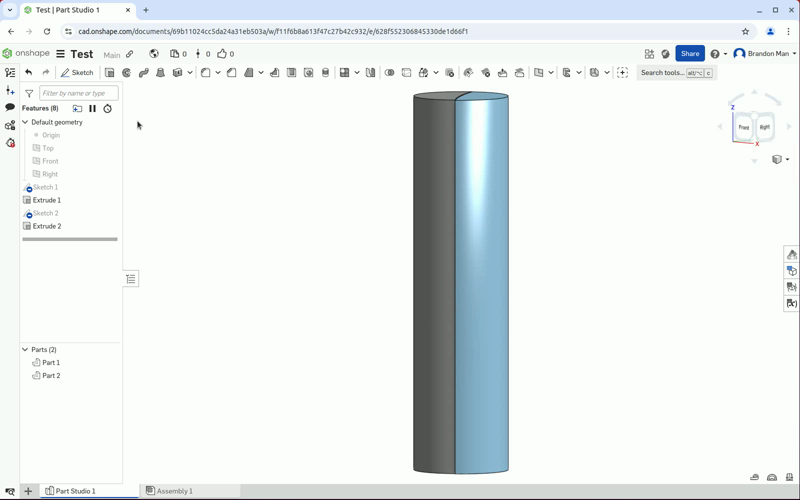
key(left, 3)
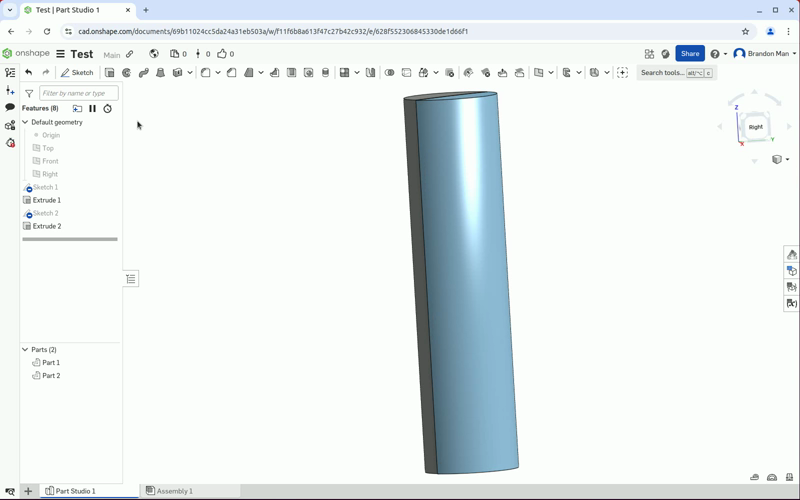
key(right, 3)
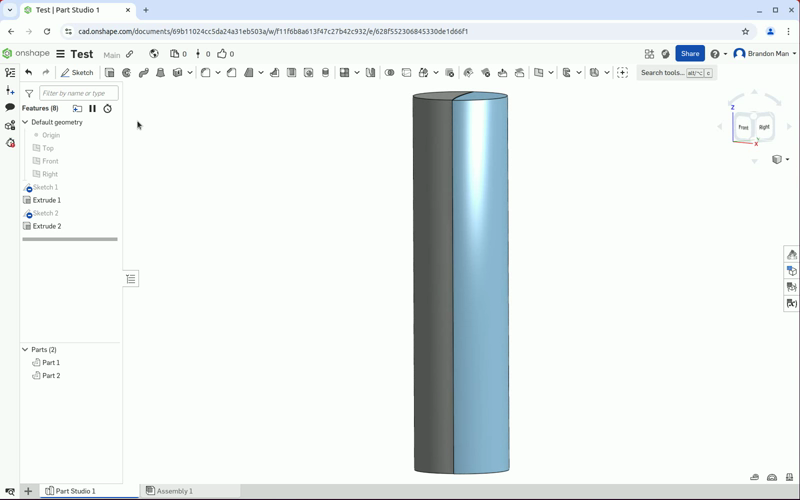
key(down, 3)
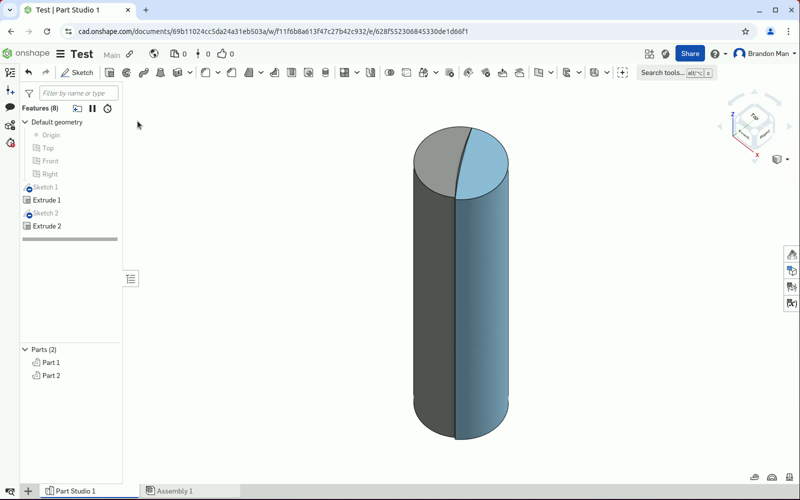
mouse_move(73, 189)
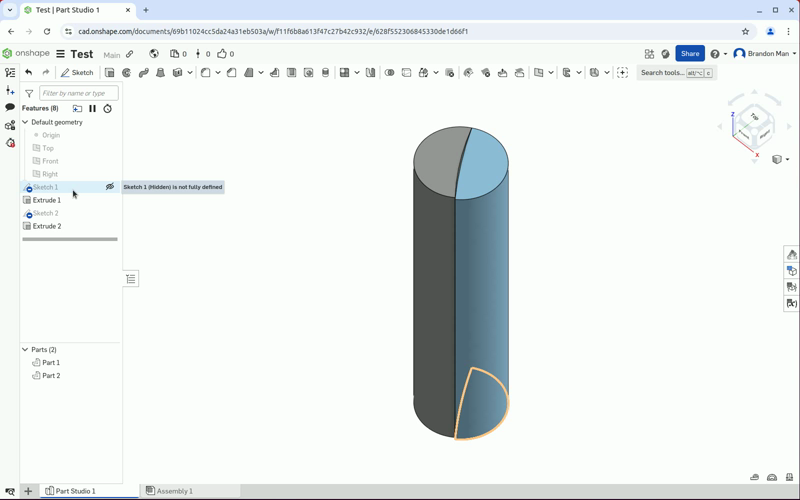
click(73, 189)